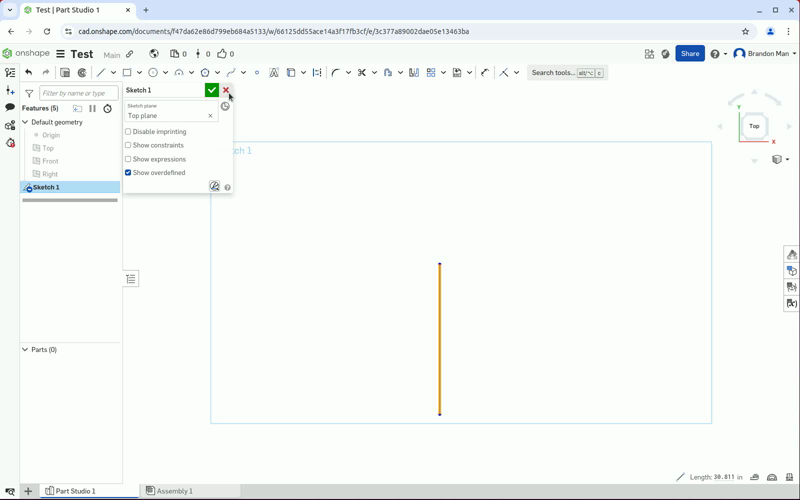
key(shift+h)
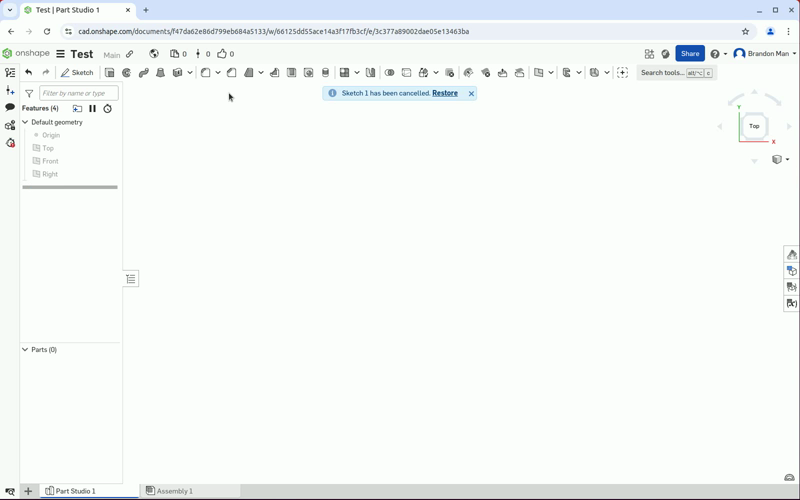
mouse_move(73, 352)
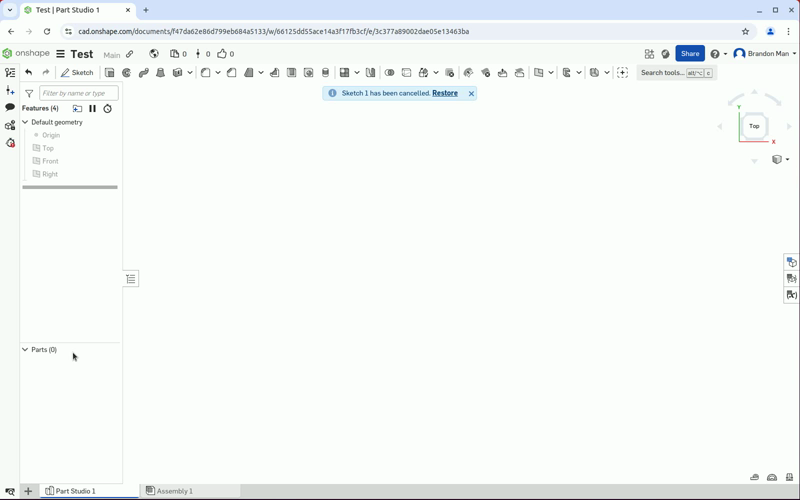
key(y)
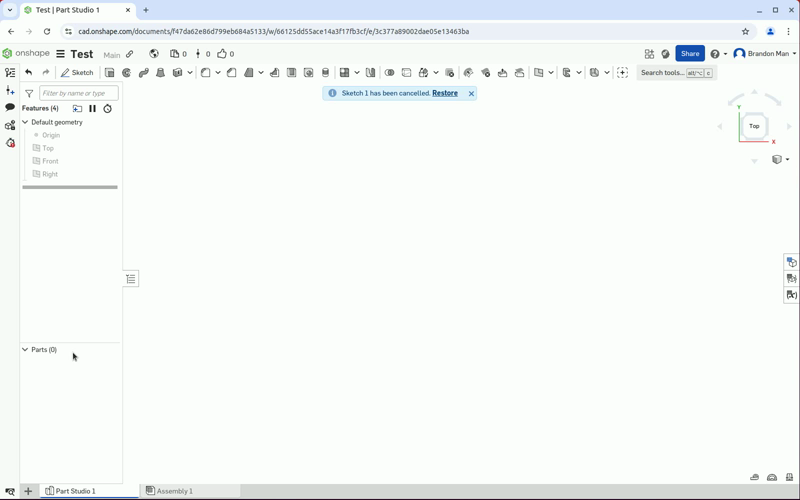
key(shift+p)
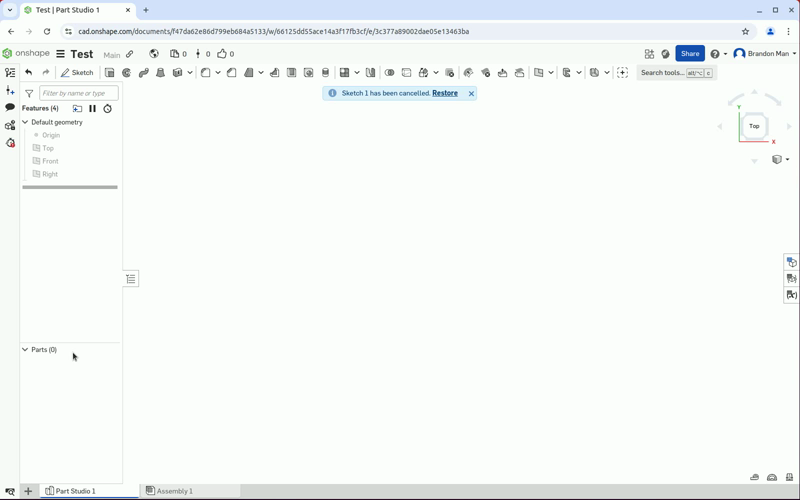
key(space)
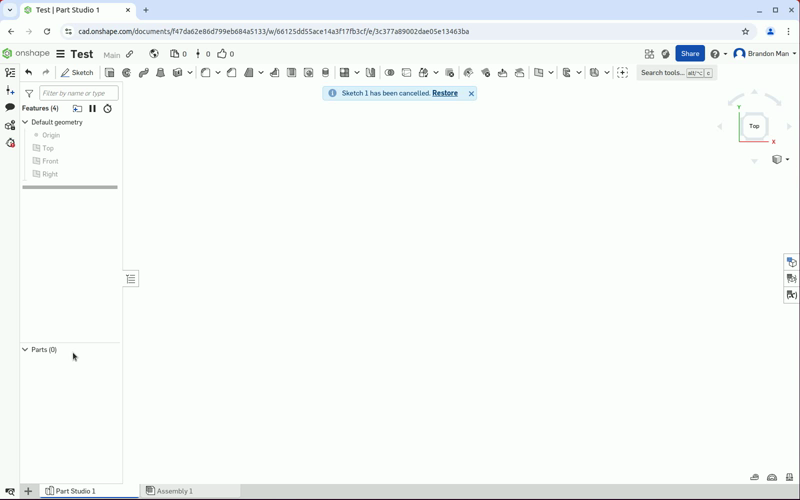
key_down(shift)
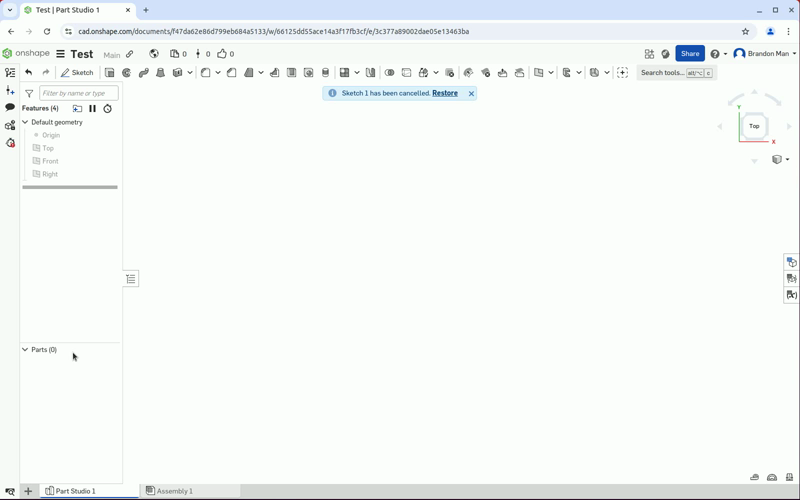
key(up)
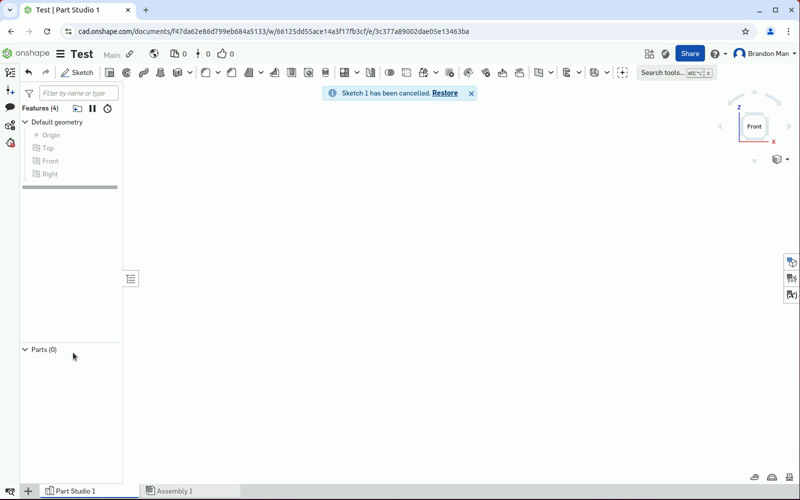
key_up(shift)
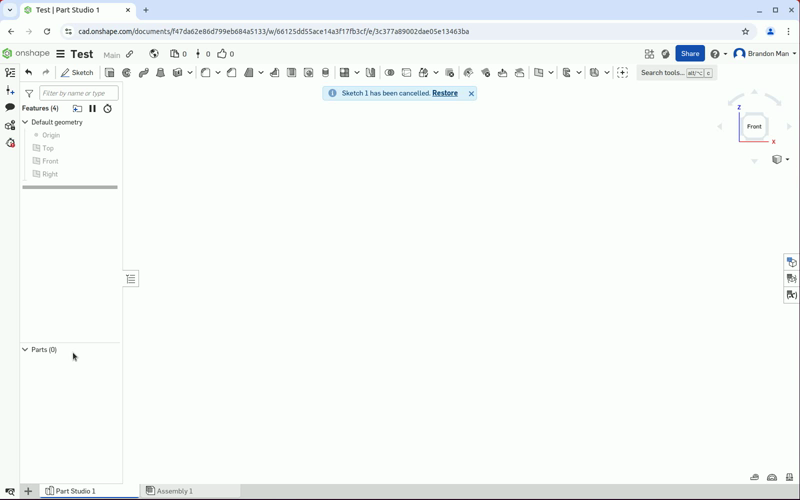
key(space)
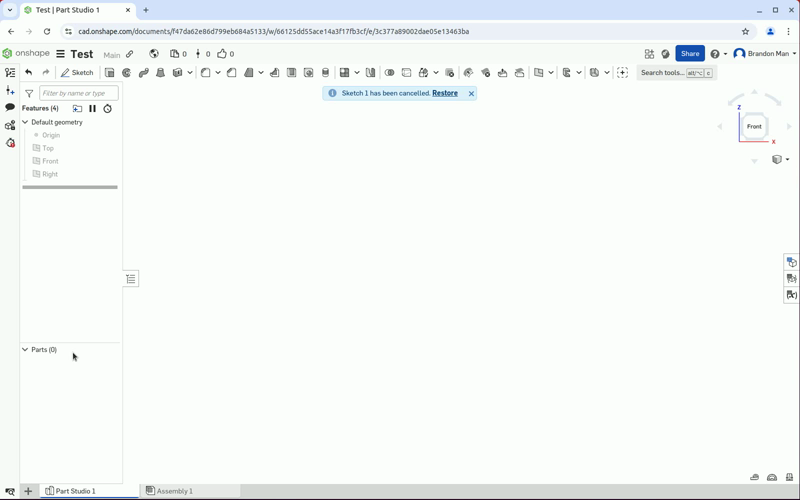
key_down(shift)
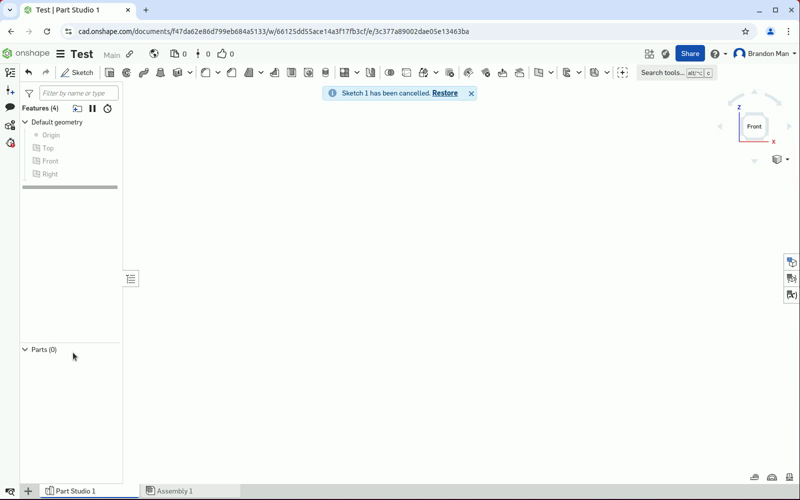
key(left)
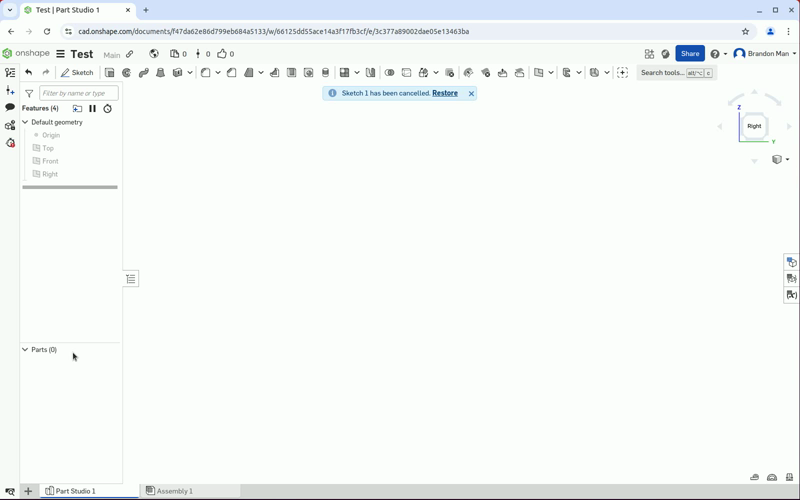
key_up(shift)
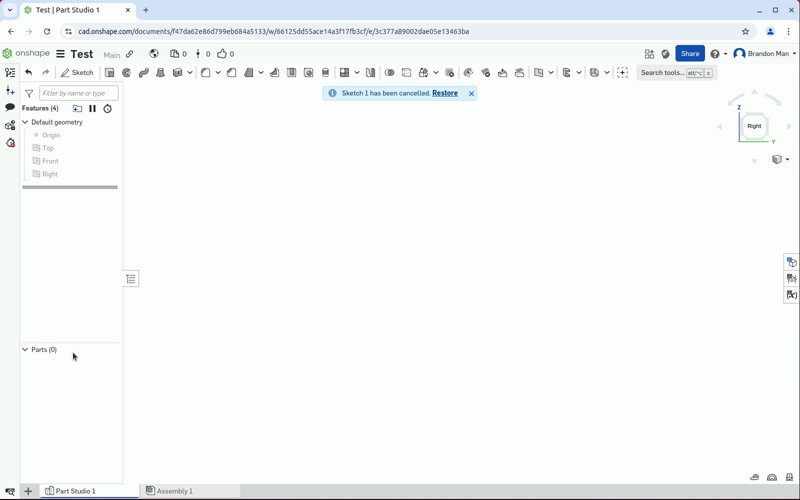
mouse_move(73, 352)
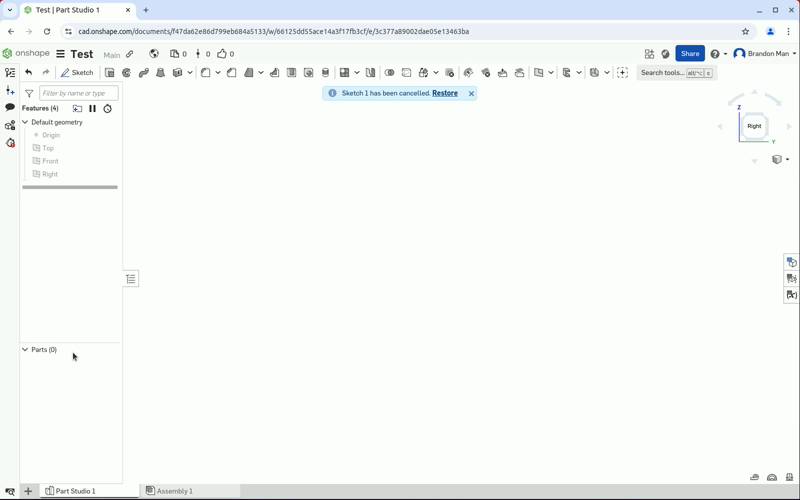
key(shift+y)
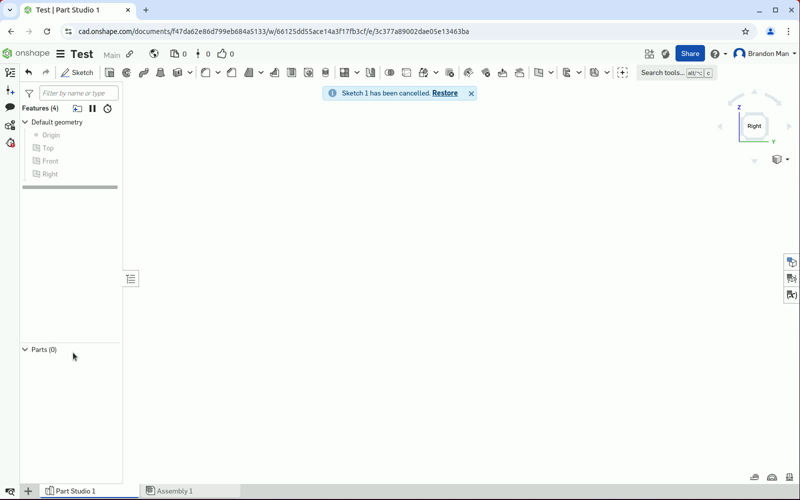
mouse_move(541, 75)
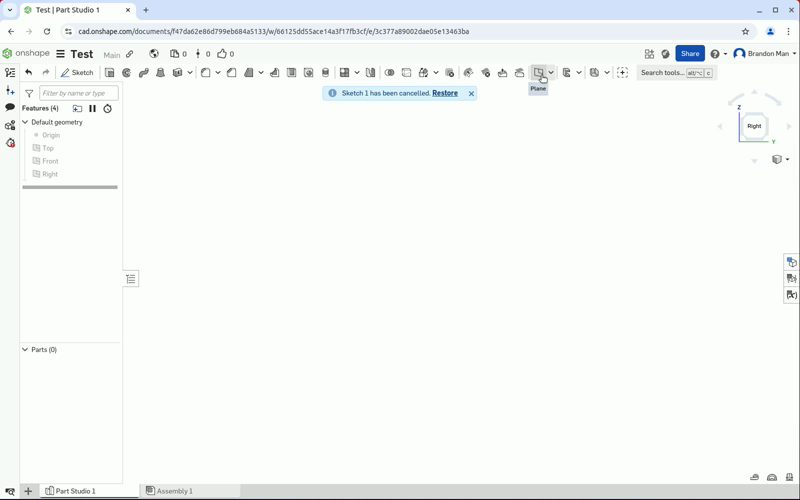
click(541, 75)
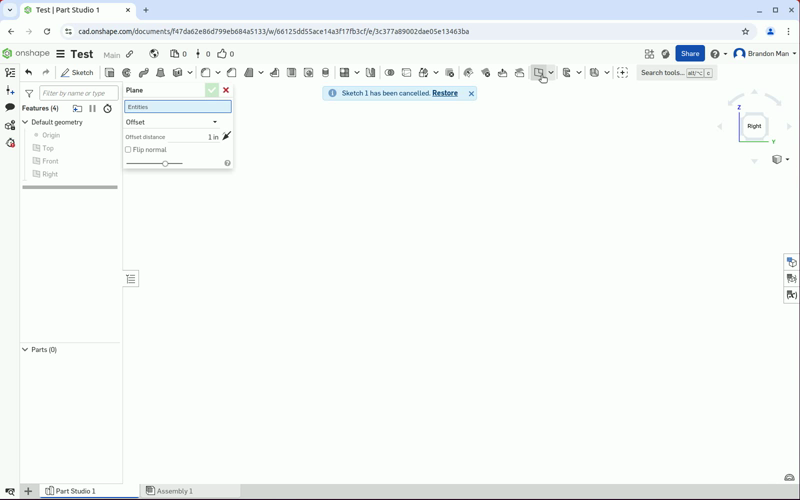
mouse_move(73, 176)
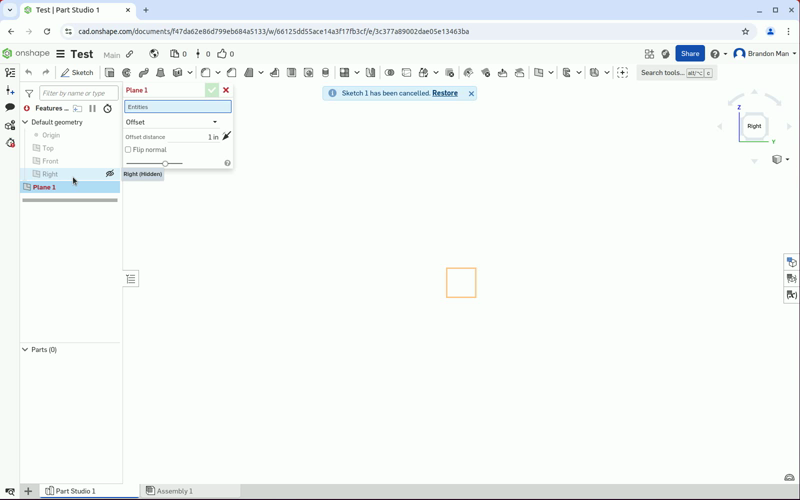
click(73, 176)
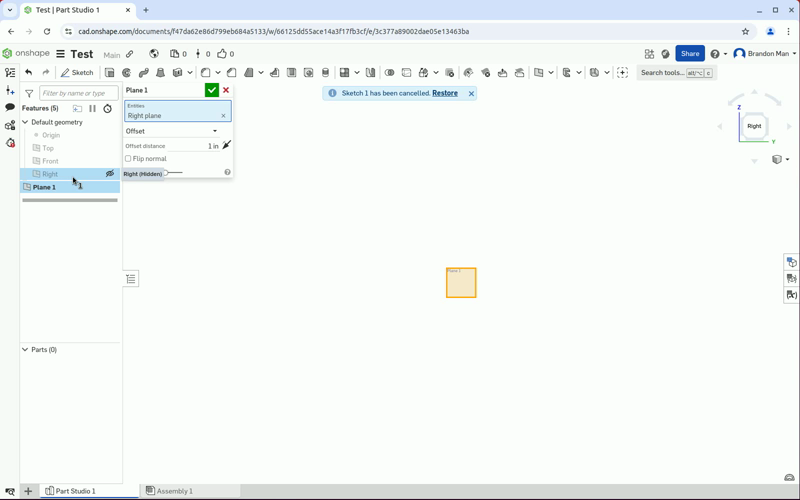
key(tab, 2)
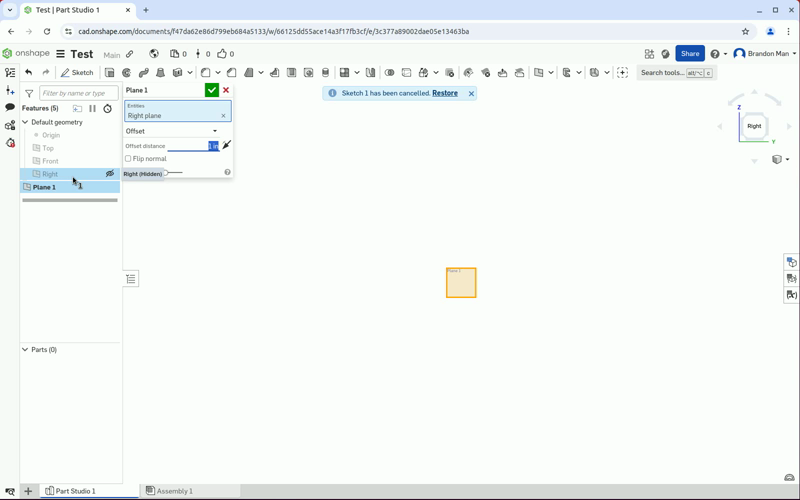
text(11.308)
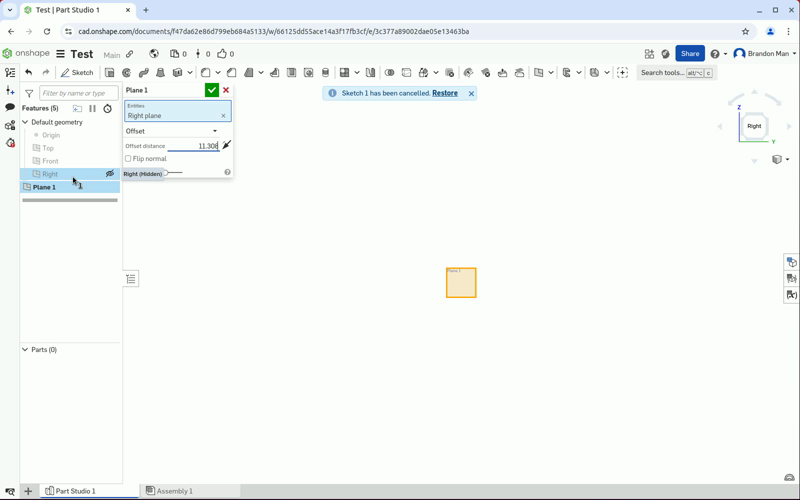
key(enter, 2)
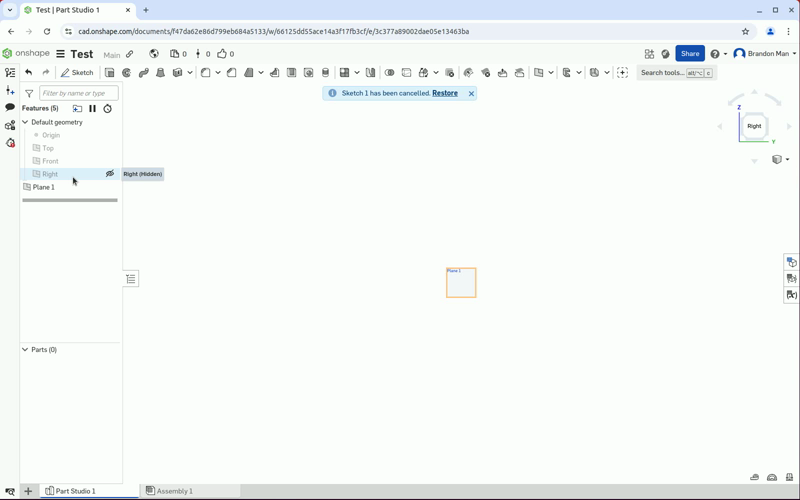
key(shift+s)
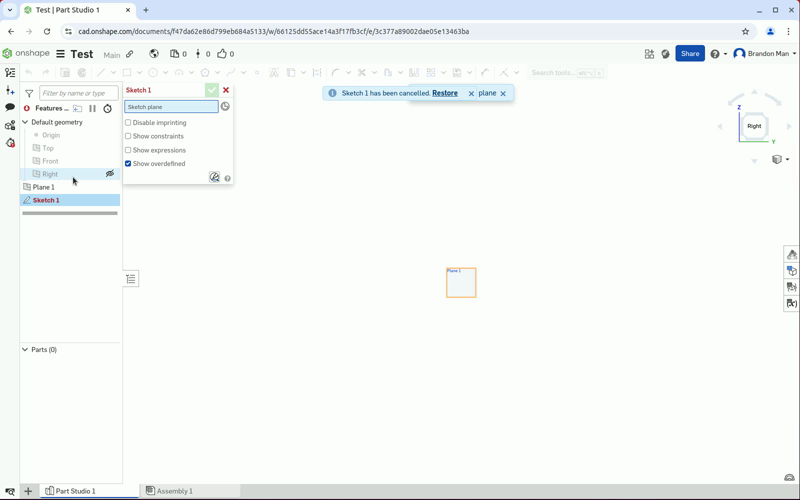
mouse_move(73, 189)
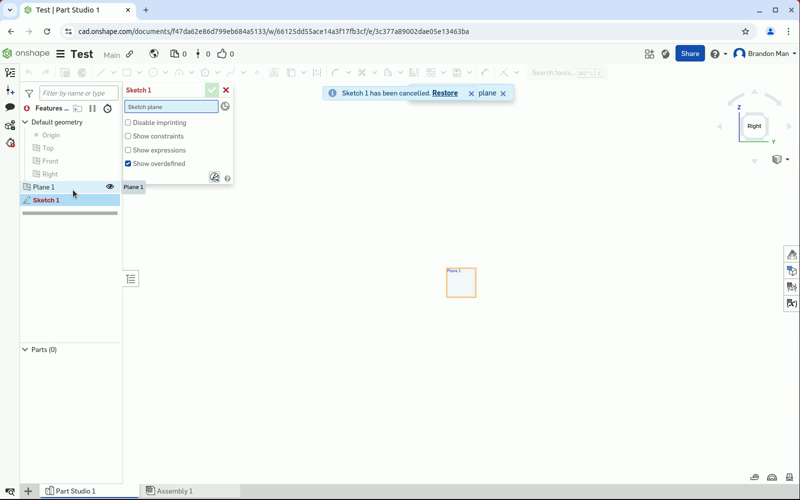
click(73, 189)
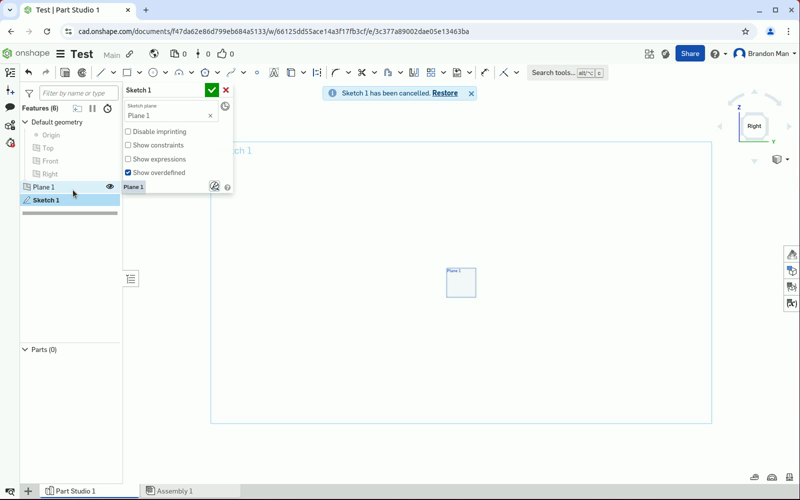
mouse_move(73, 352)
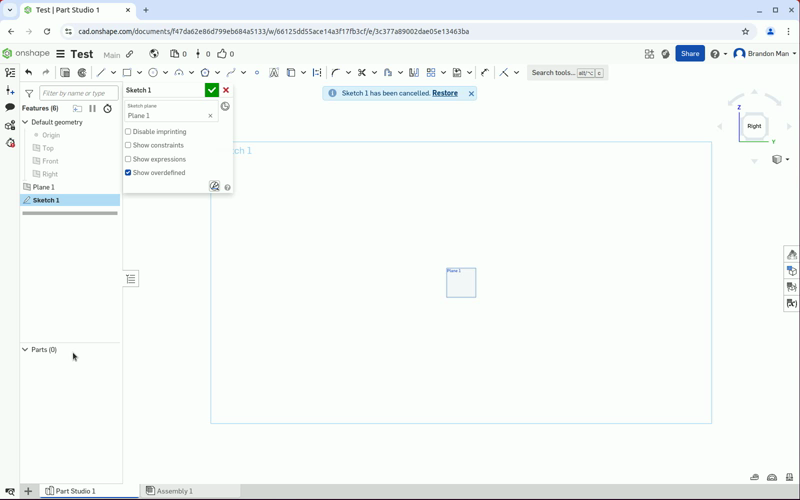
key(y)
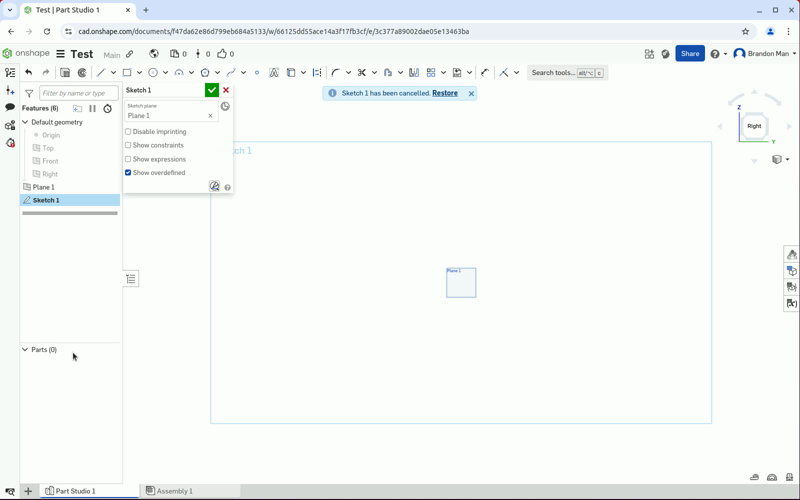
key(l)
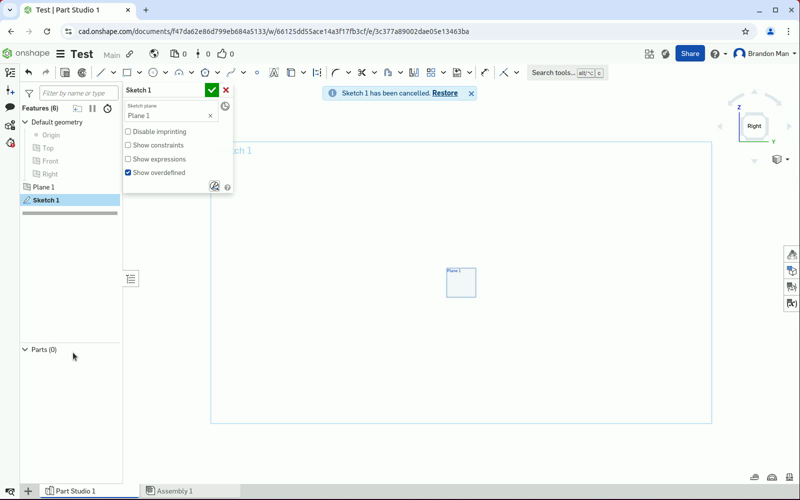
key_down(shift)
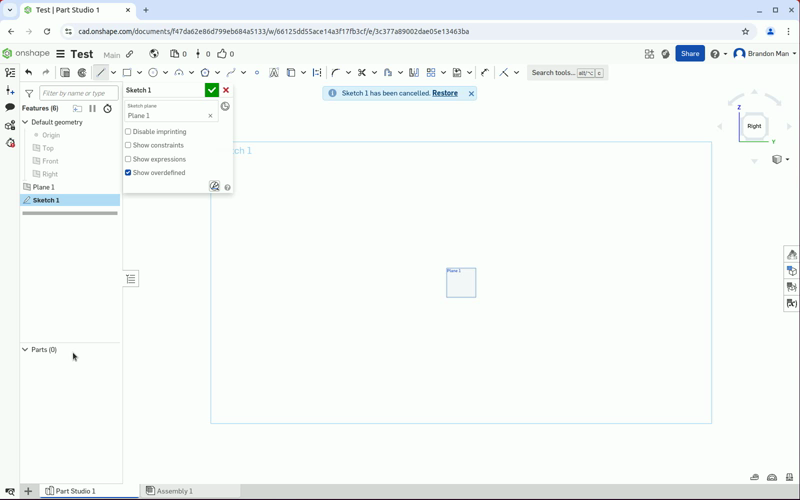
mouse_move(460, 282)
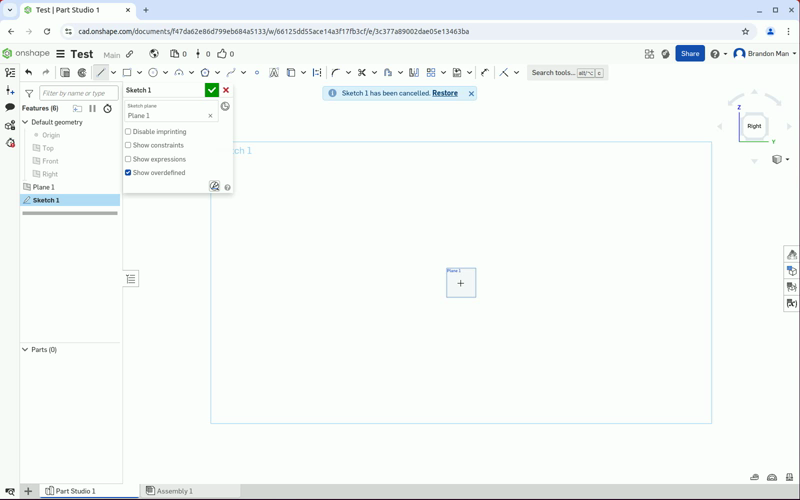
click(460, 282)
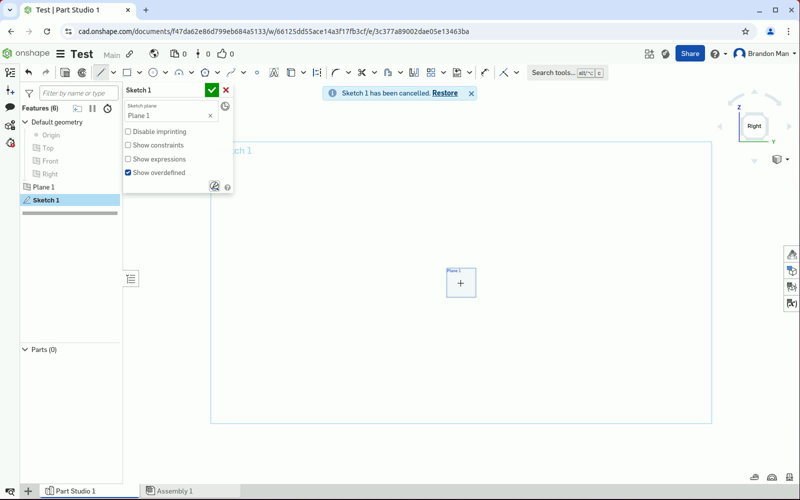
key_up(shift)
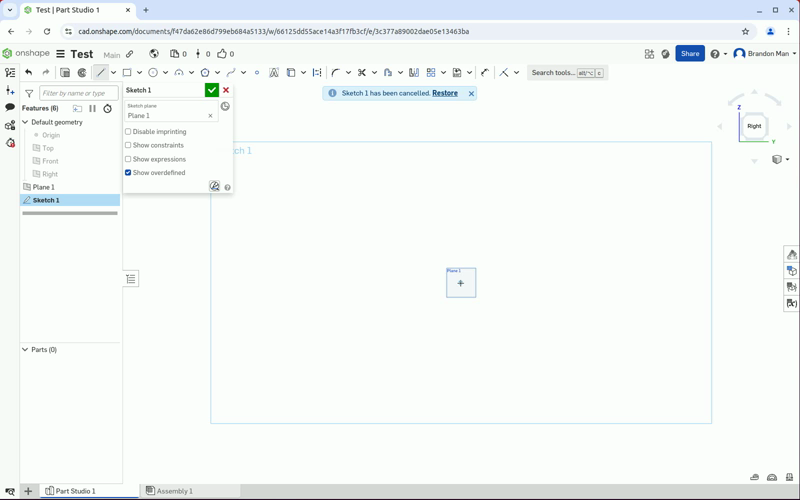
key_down(shift)
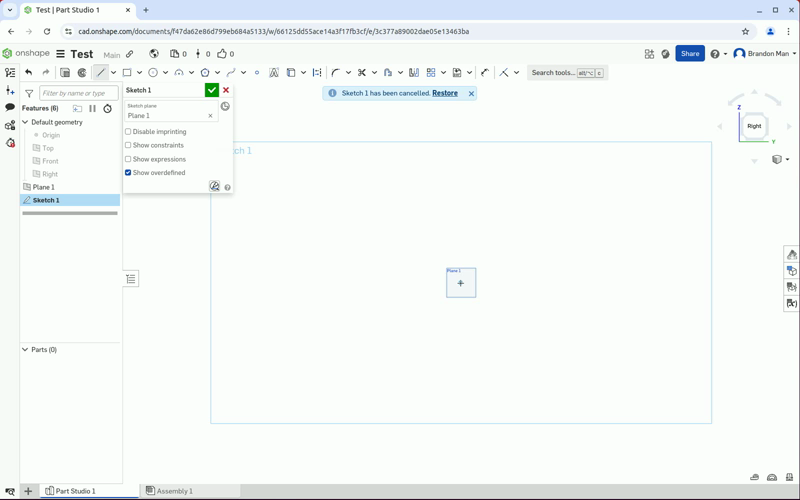
mouse_move(573, 282)
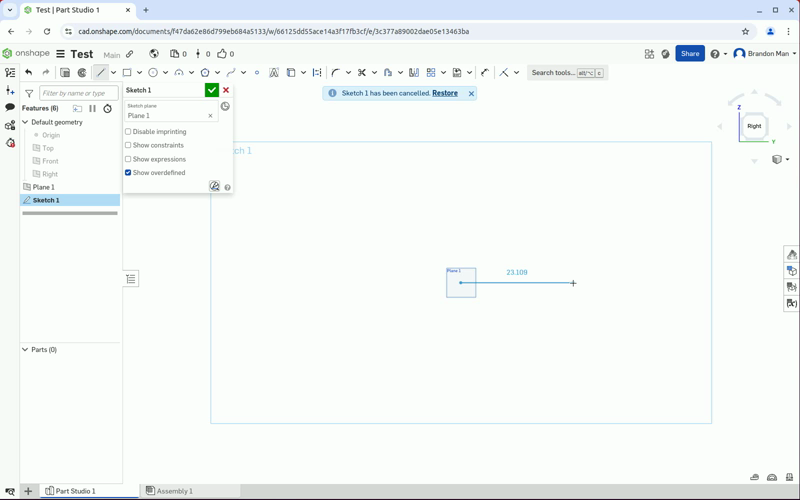
click(573, 282)
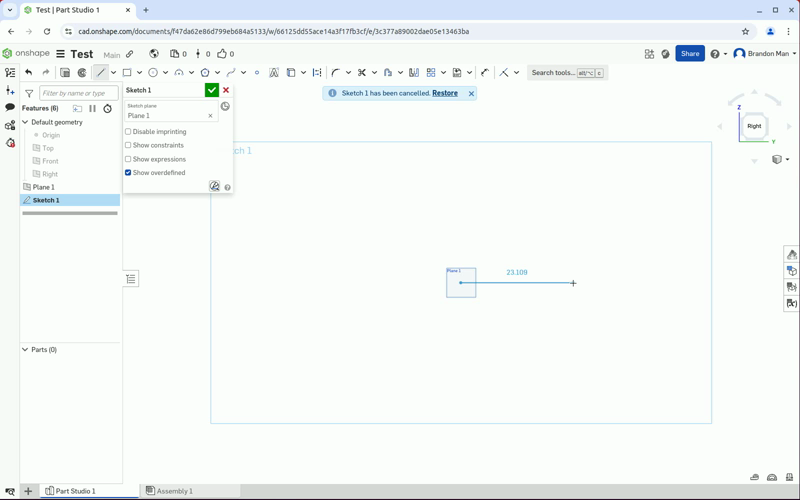
key_up(shift)
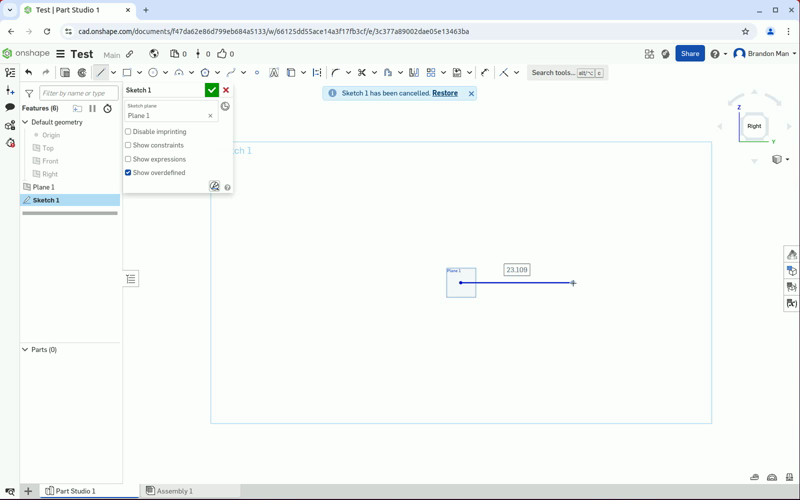
key_down(shift)
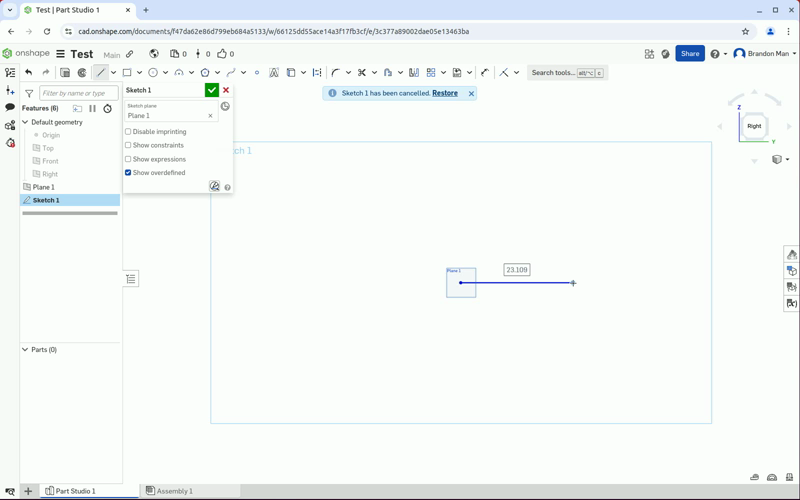
mouse_move(589, 282)
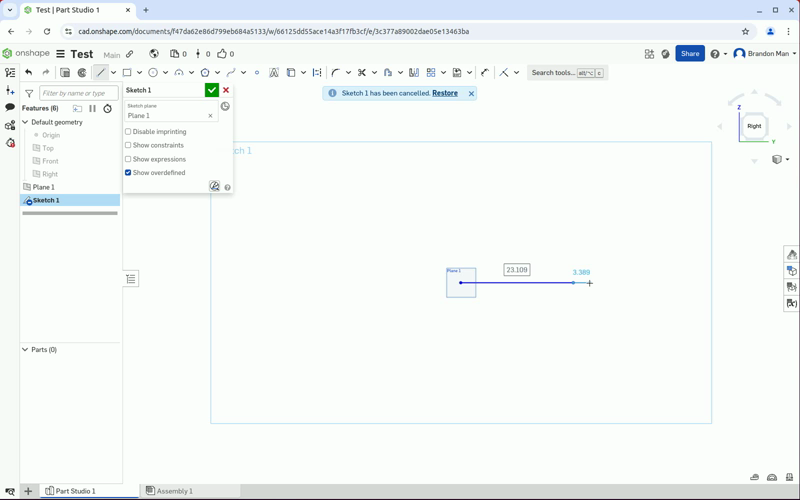
mouse_move(573, 281)
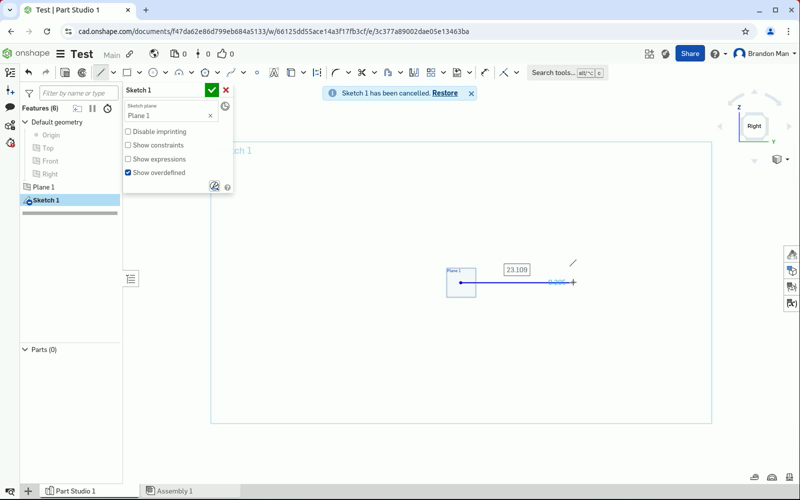
scroll(6)
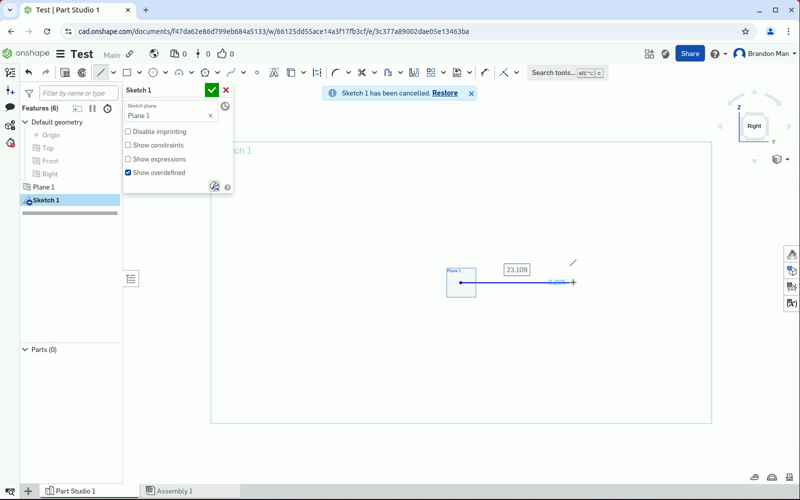
scroll(6)
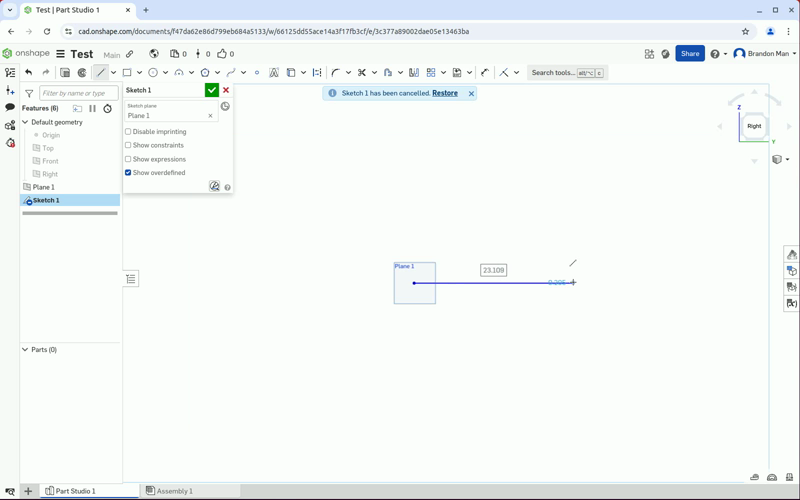
scroll(6)
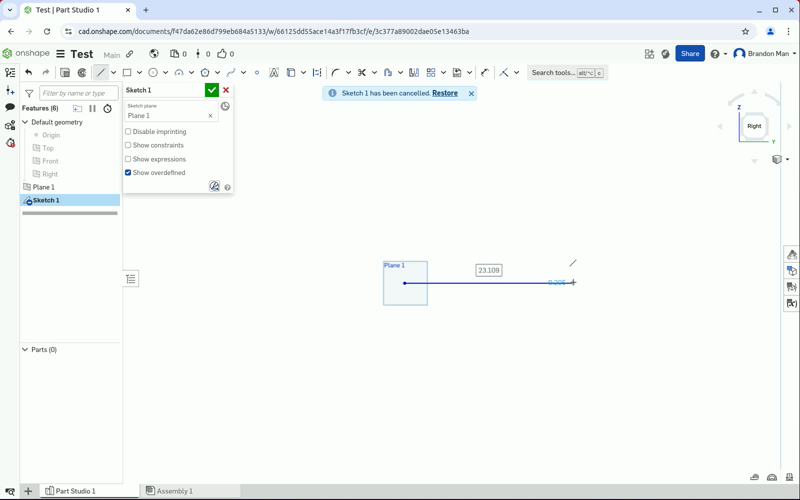
scroll(6)
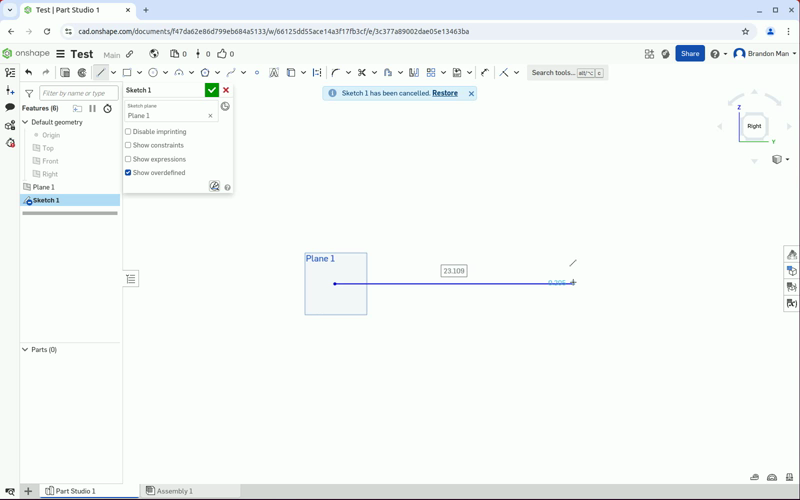
scroll(6)
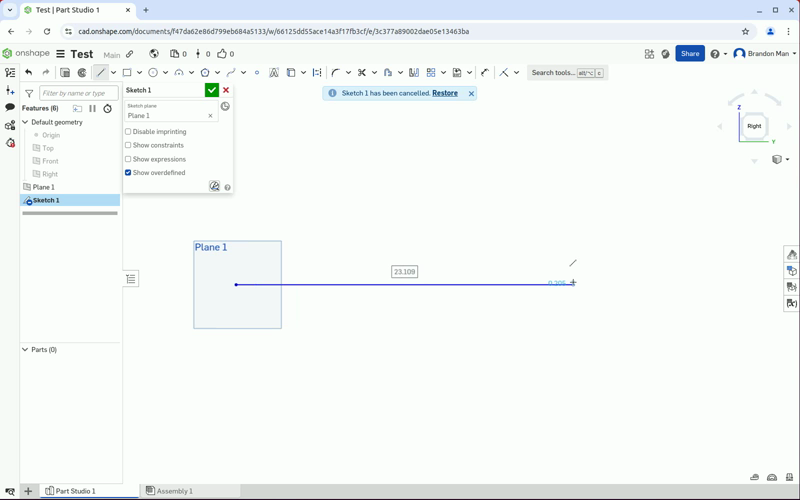
scroll(6)
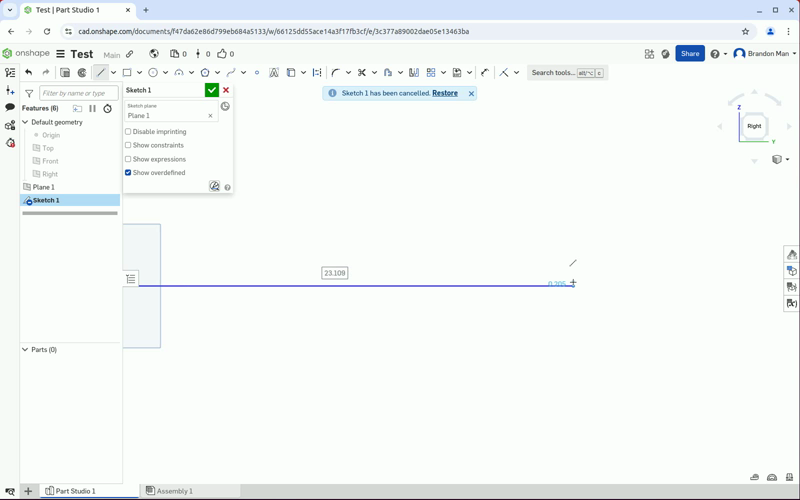
scroll(6)
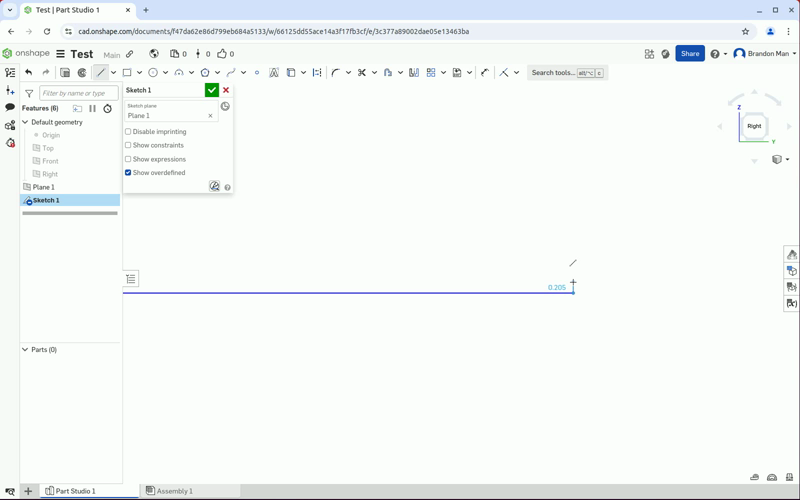
click(573, 281)
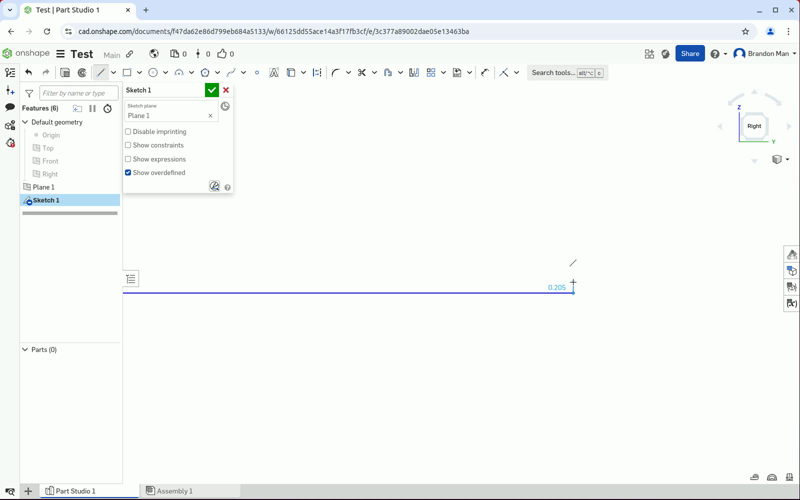
scroll(-6)
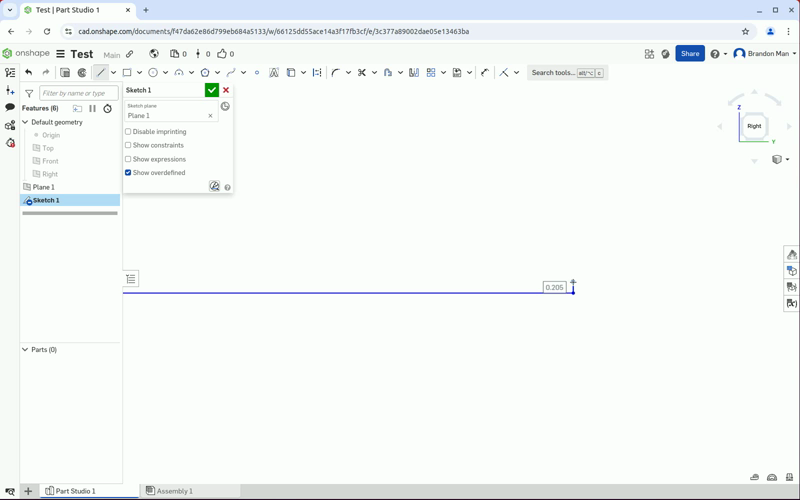
scroll(-6)
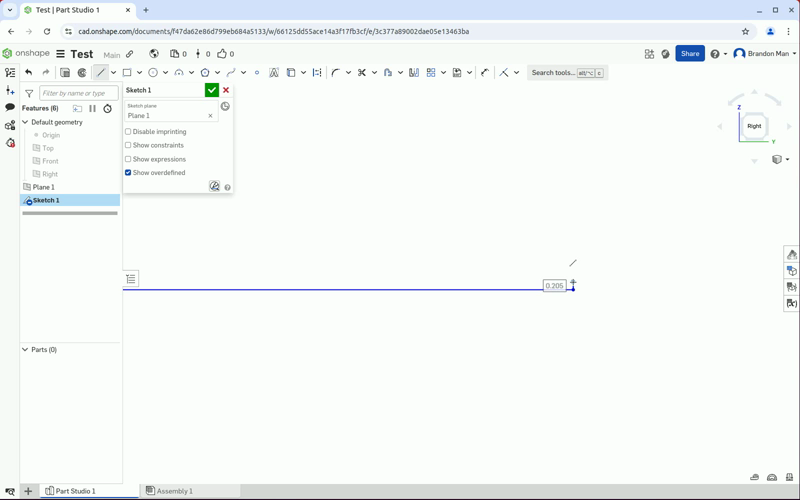
scroll(-6)
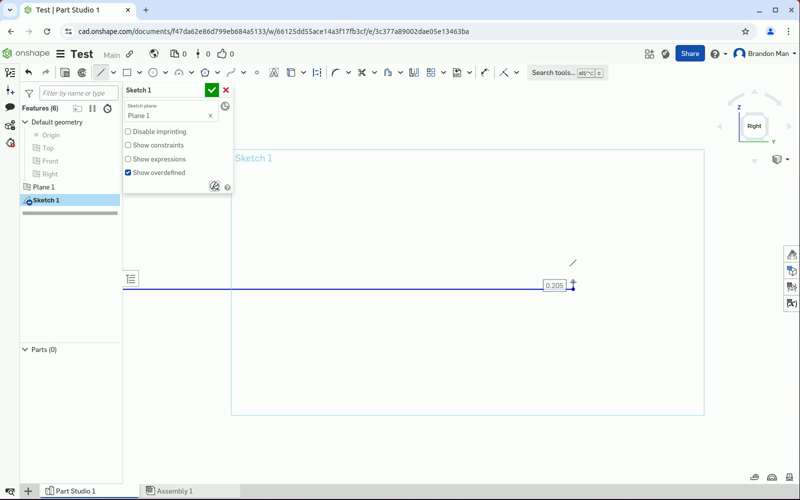
scroll(-6)
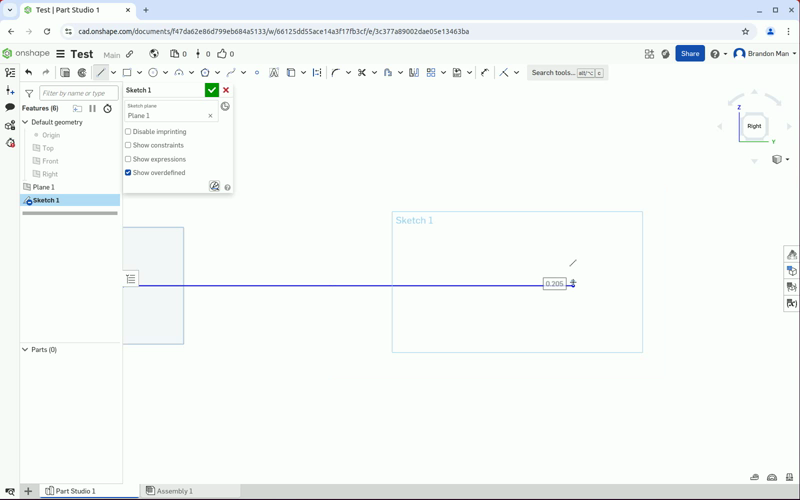
scroll(-6)
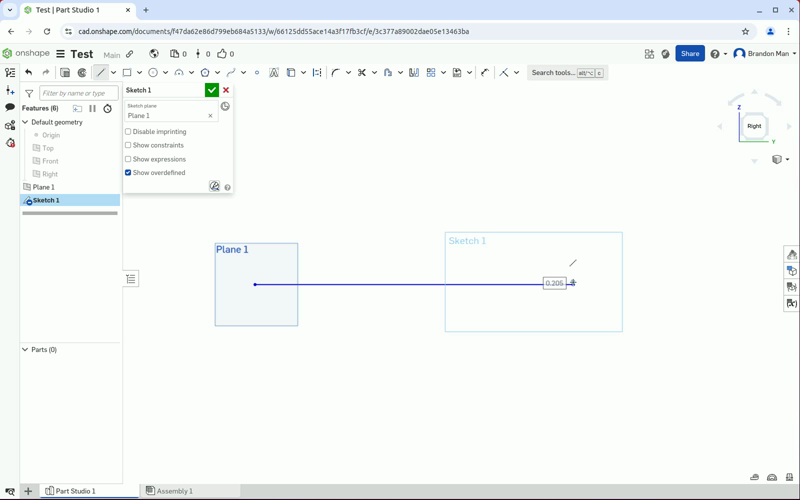
scroll(-6)
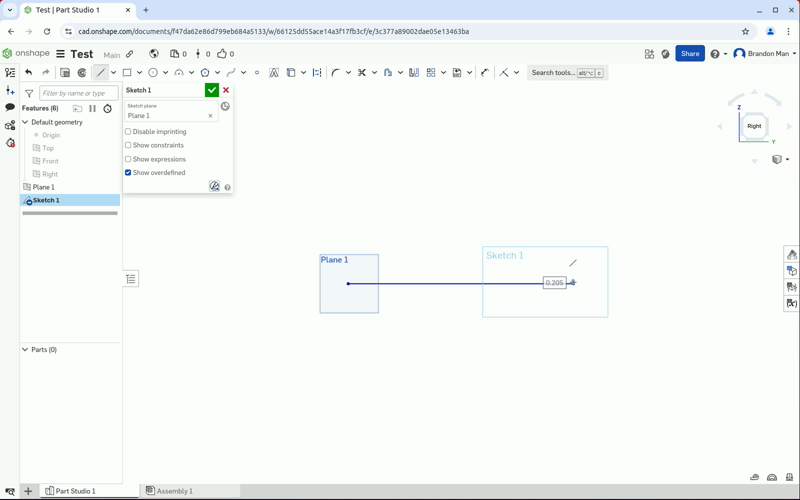
scroll(-6)
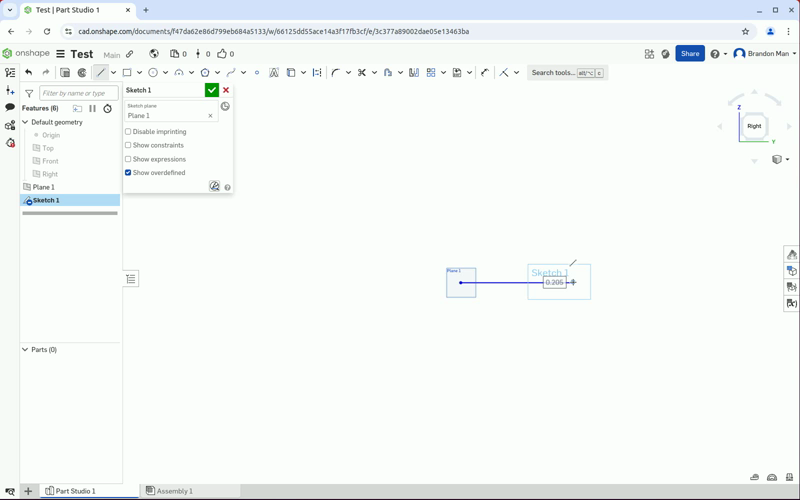
key_up(shift)
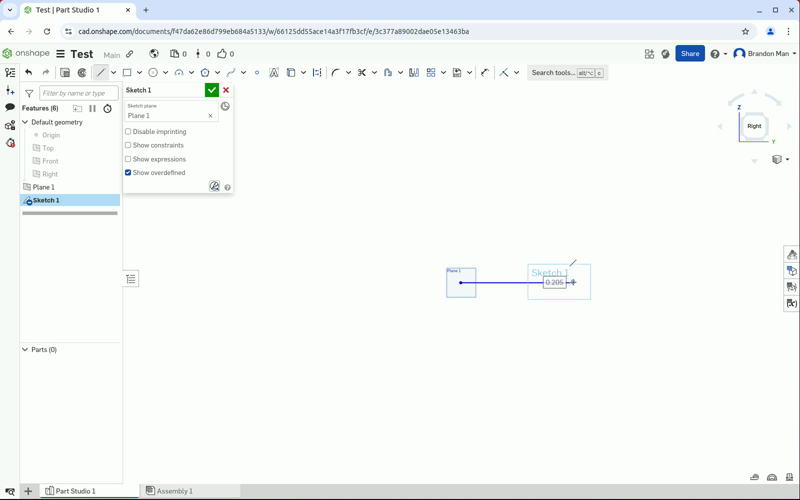
key_down(shift)
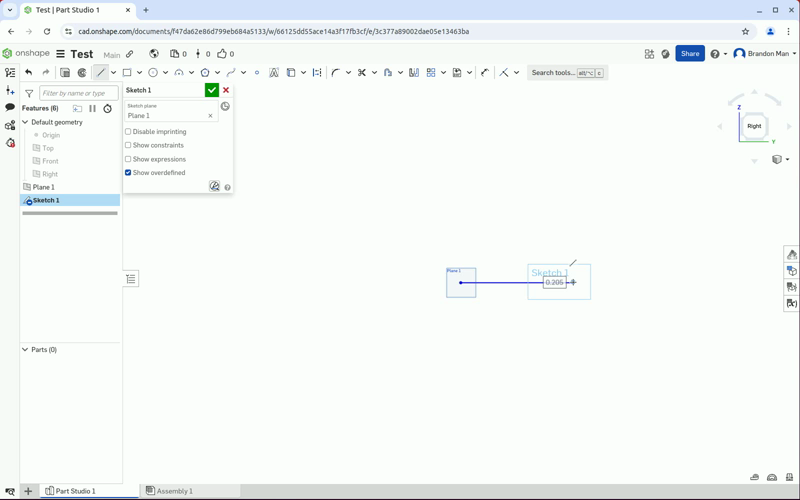
mouse_move(460, 281)
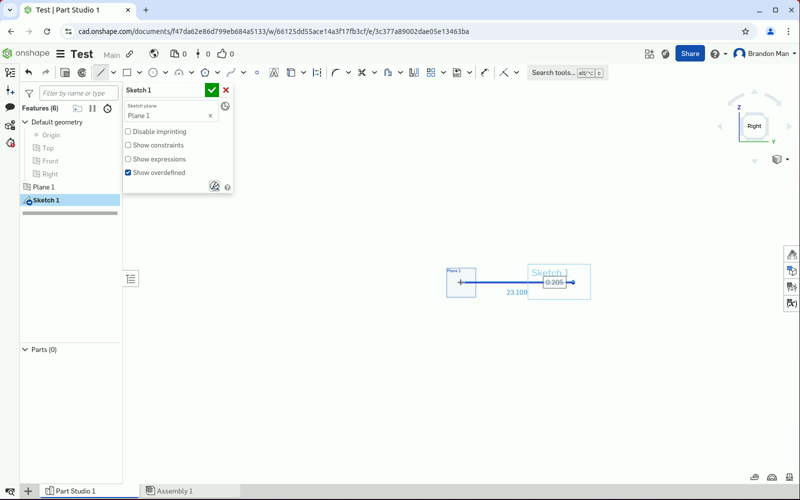
scroll(6)
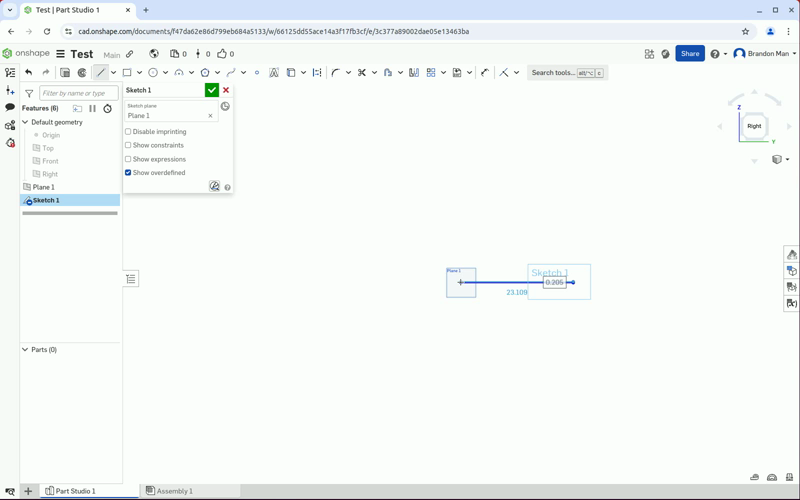
scroll(6)
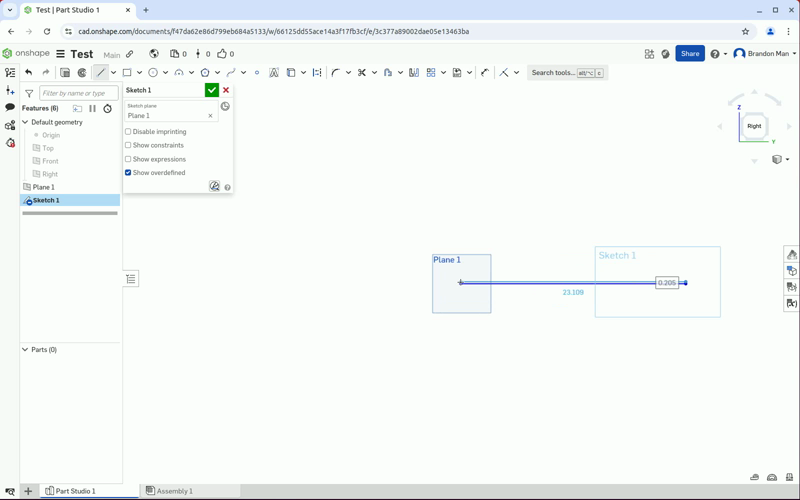
scroll(6)
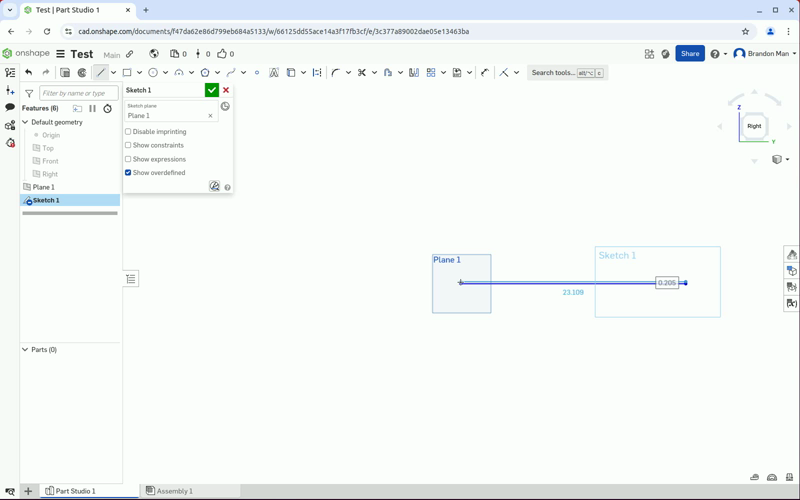
scroll(6)
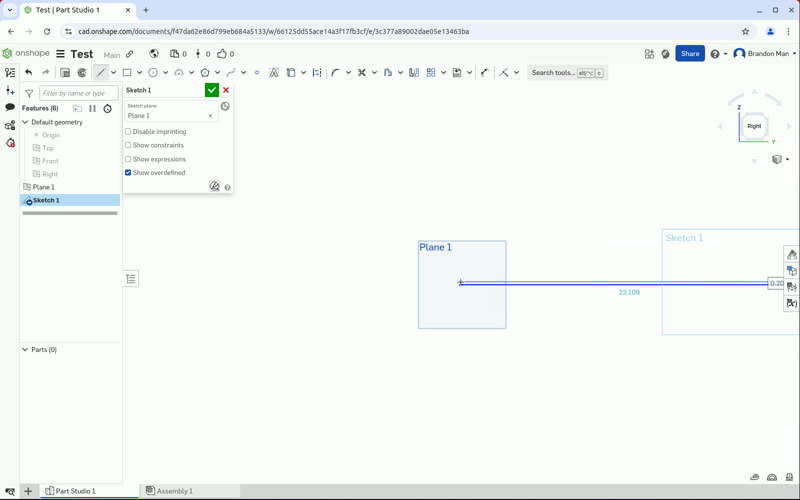
scroll(6)
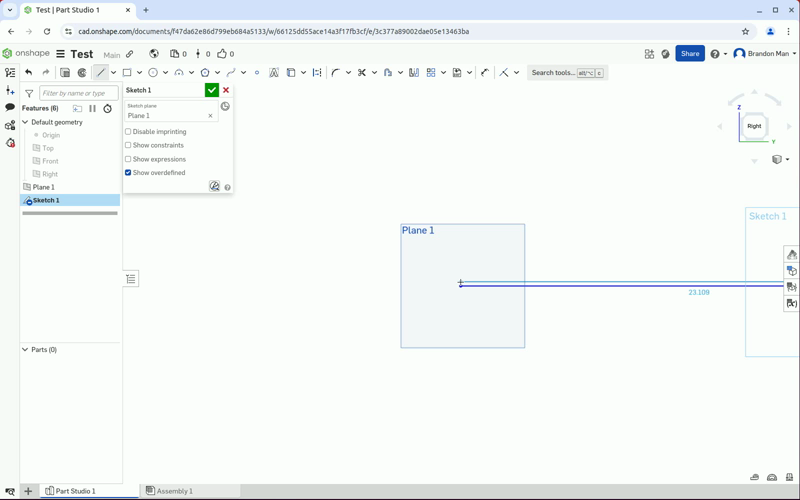
scroll(6)
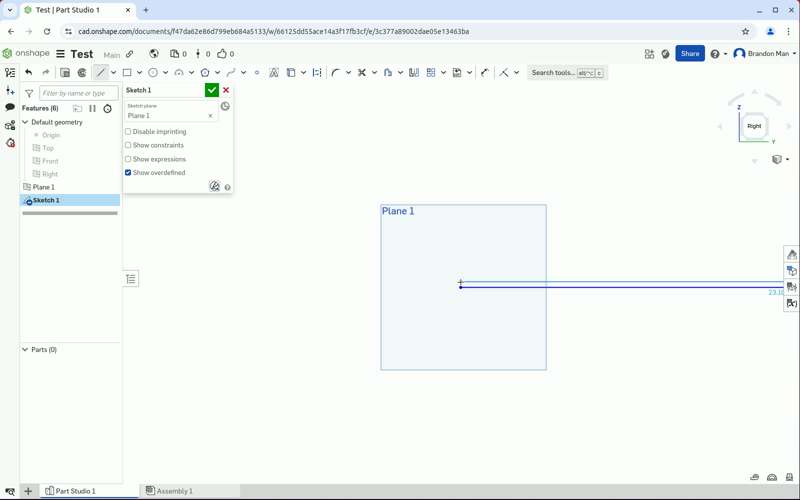
scroll(6)
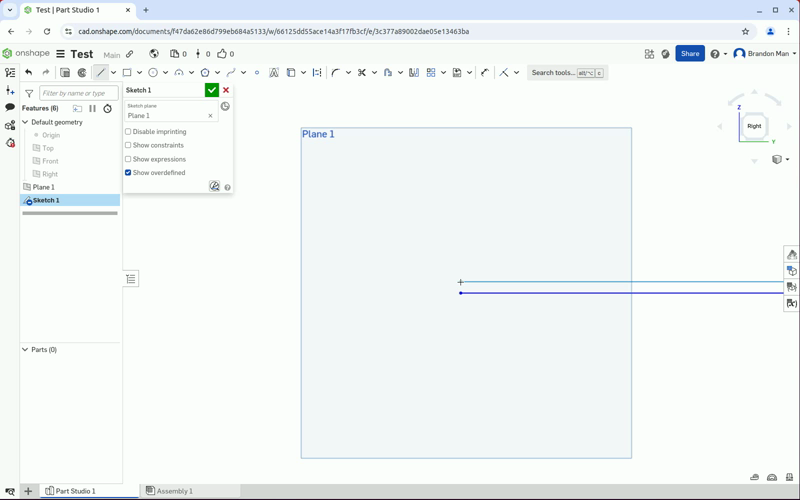
click(460, 281)
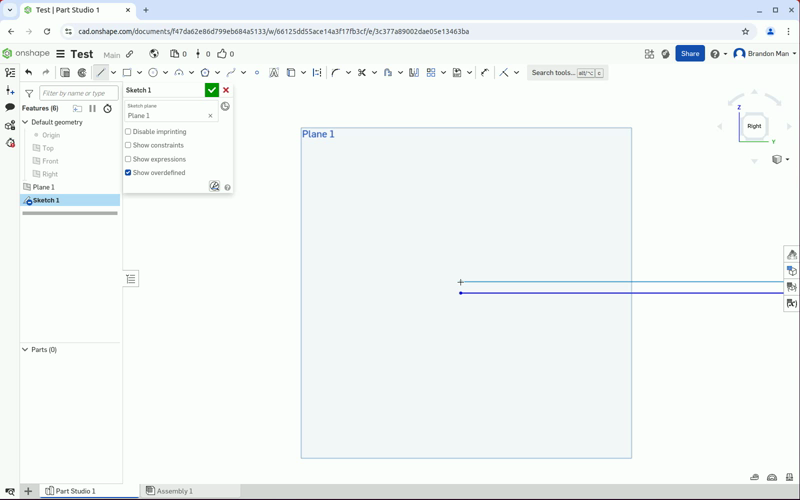
scroll(-6)
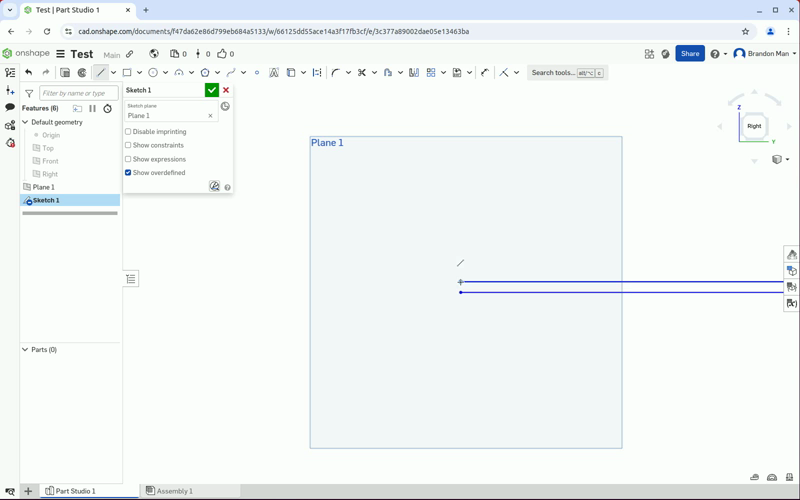
scroll(-6)
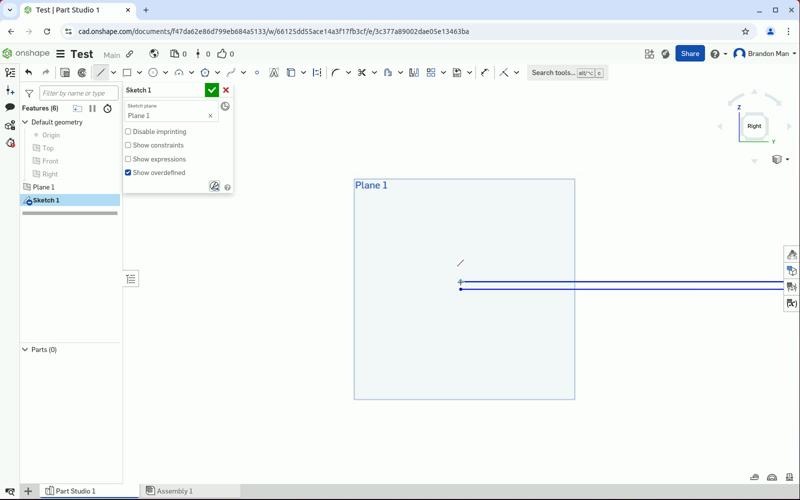
scroll(-6)
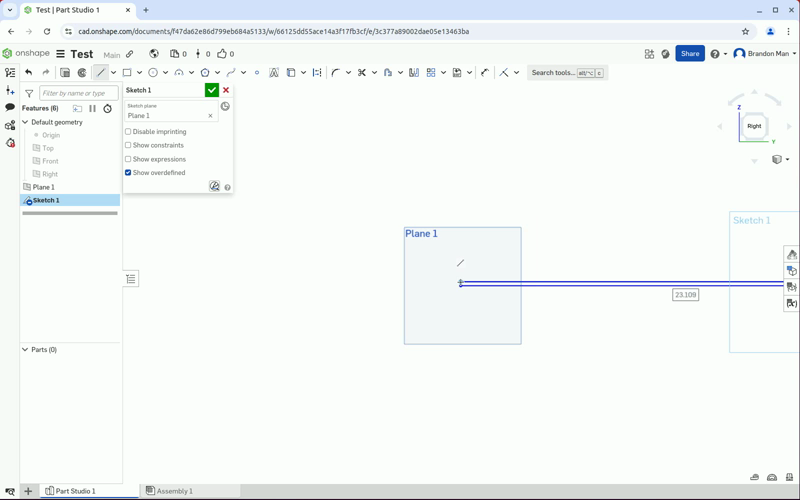
scroll(-6)
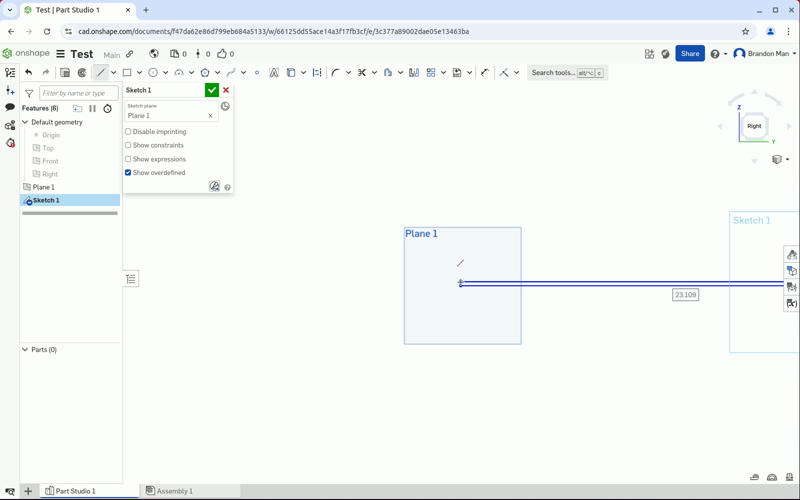
scroll(-6)
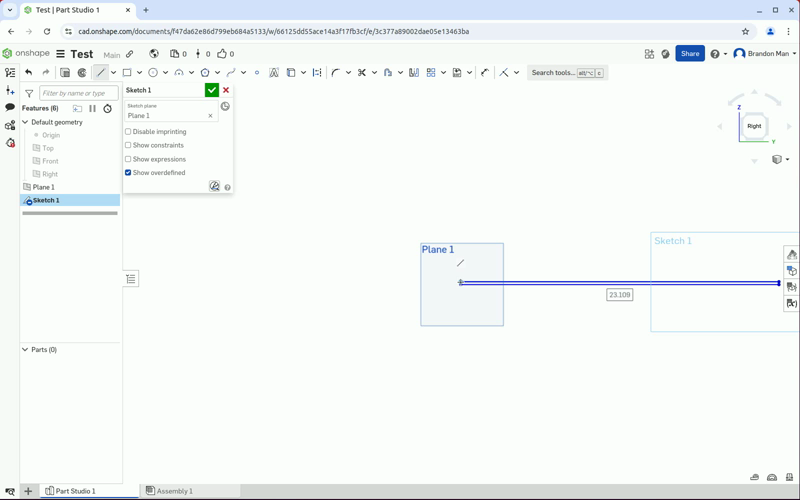
scroll(-6)
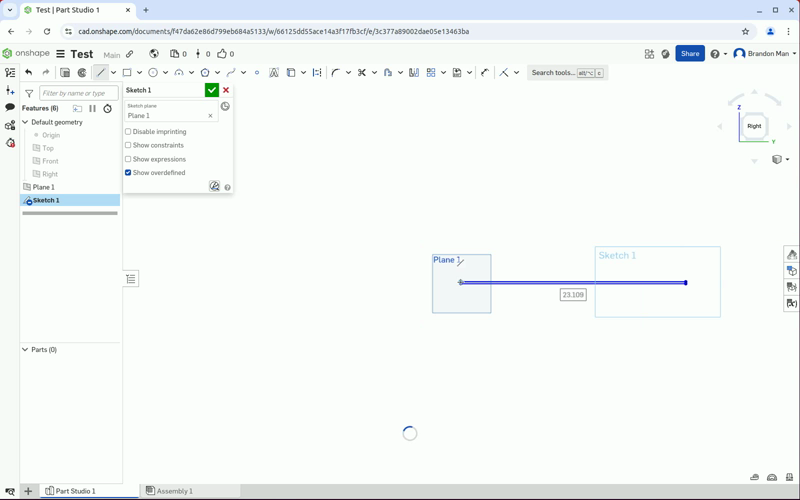
scroll(-6)
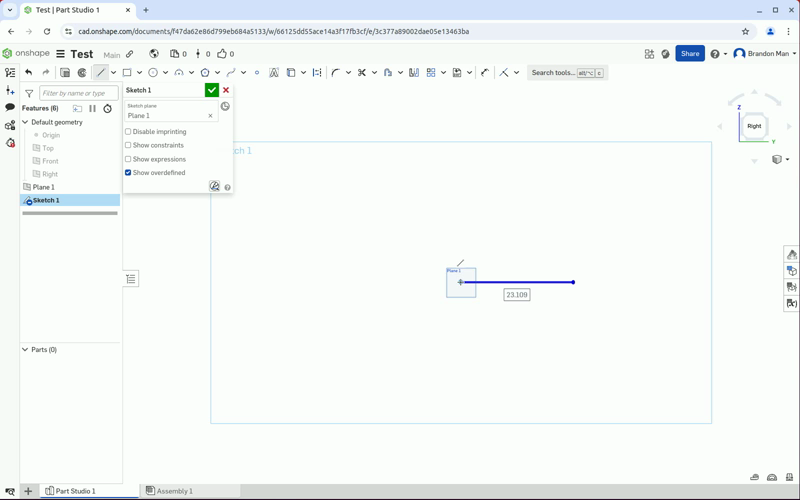
key_up(shift)
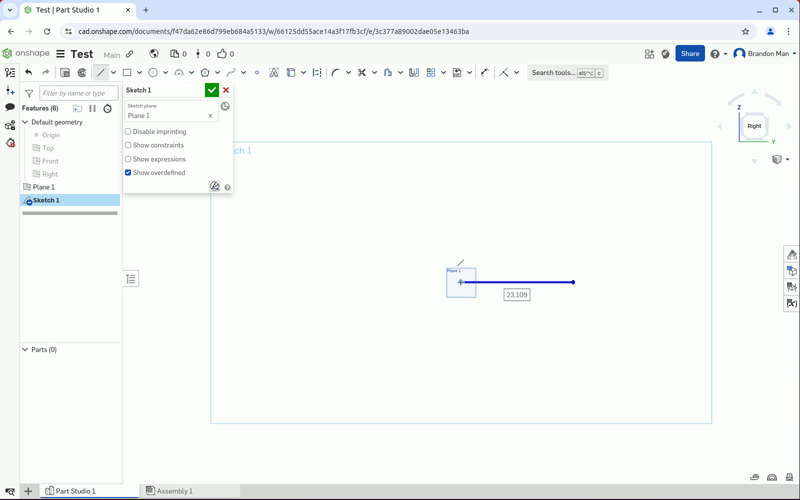
mouse_move(490, 281)
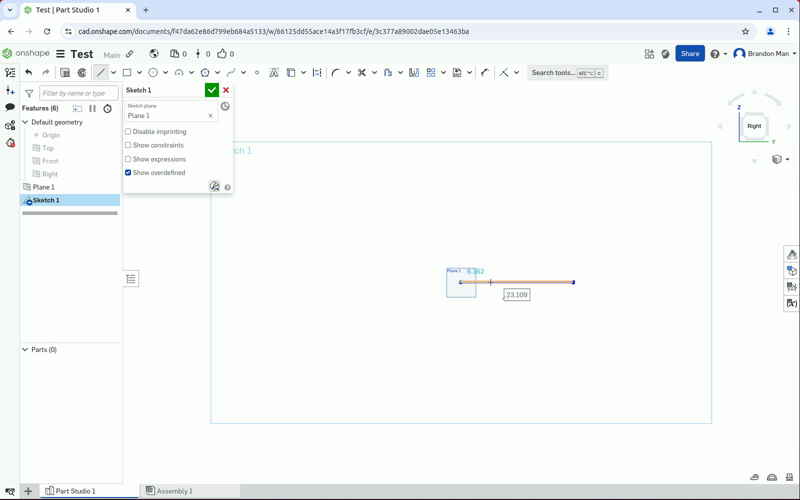
key_down(shift)
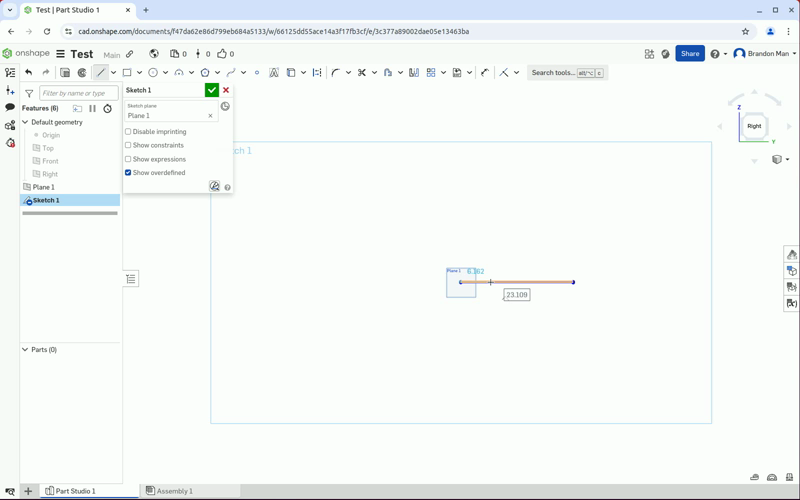
mouse_move(460, 282)
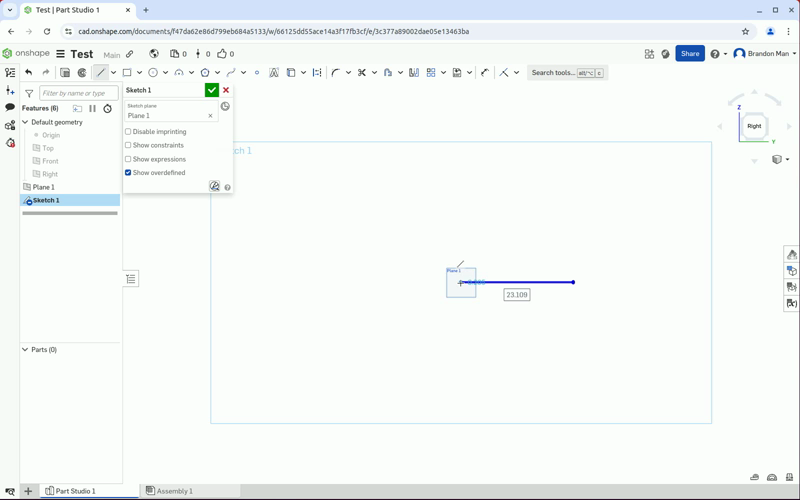
scroll(6)
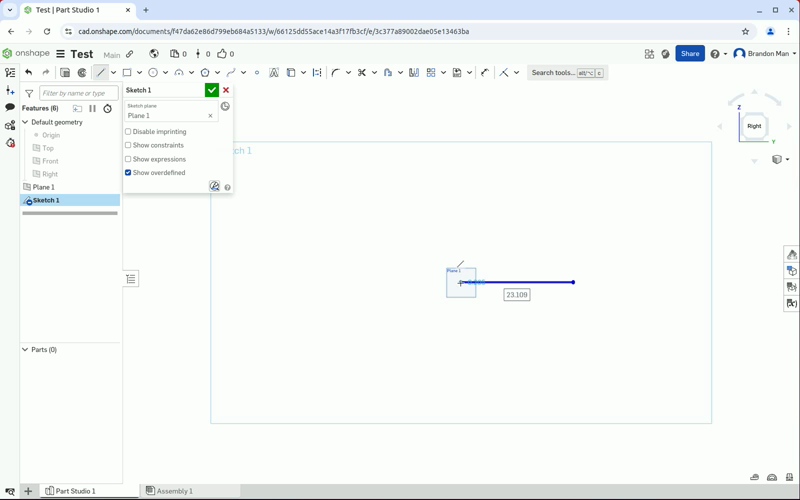
scroll(6)
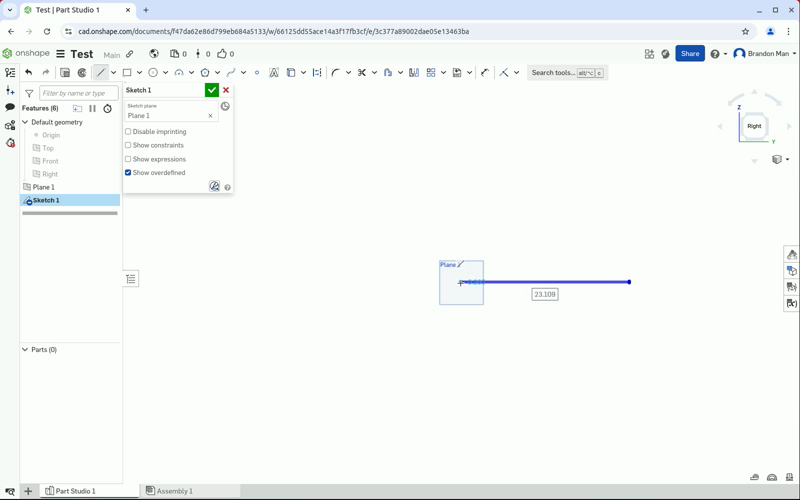
scroll(6)
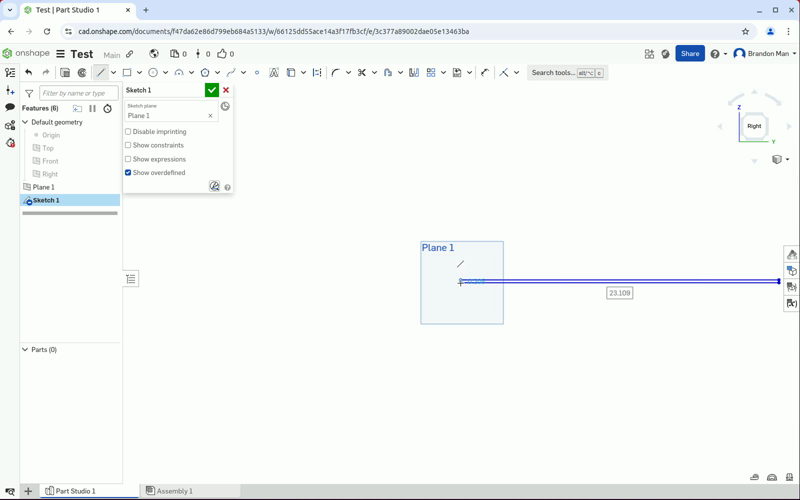
scroll(6)
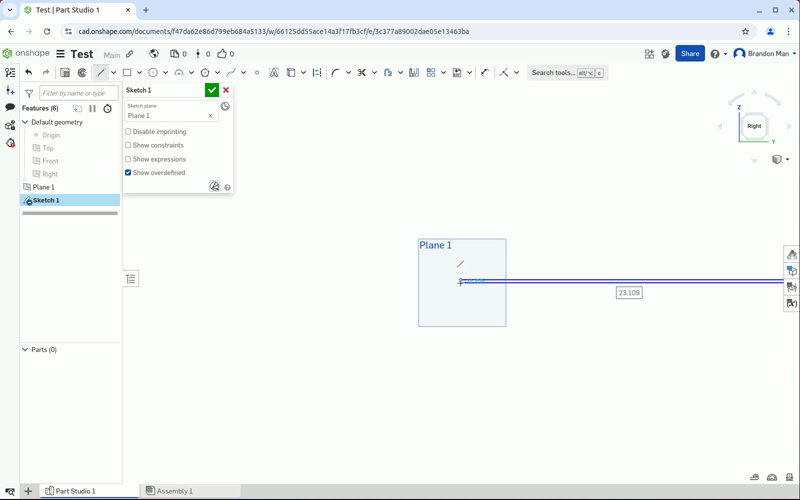
scroll(6)
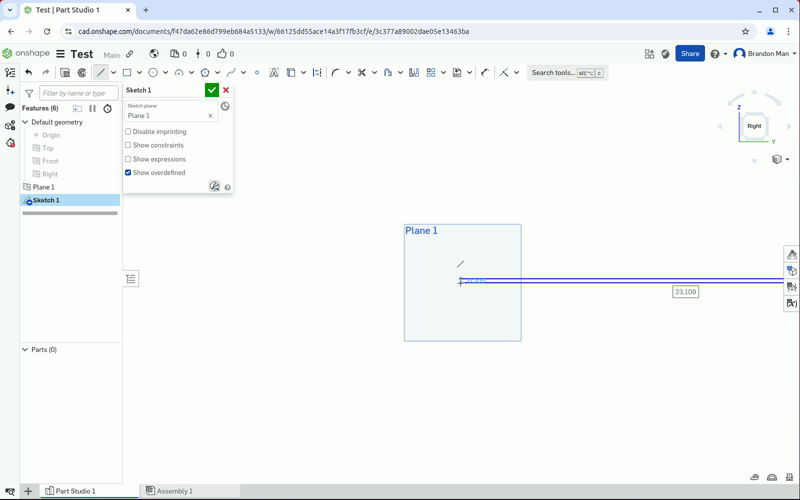
scroll(6)
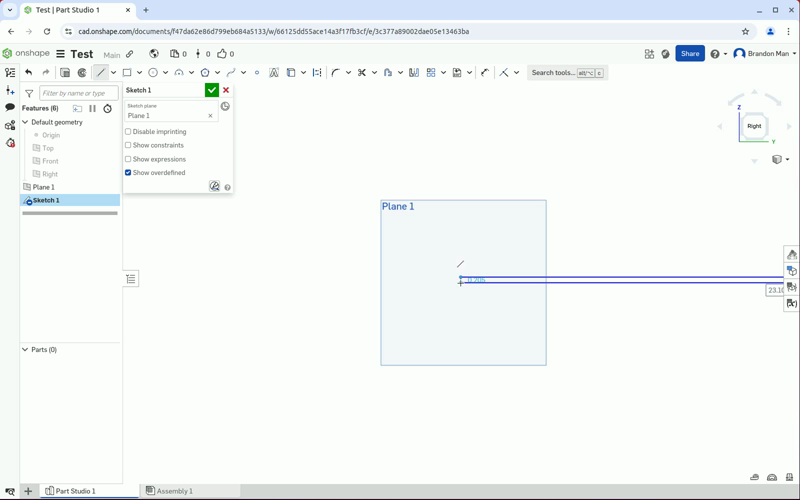
scroll(6)
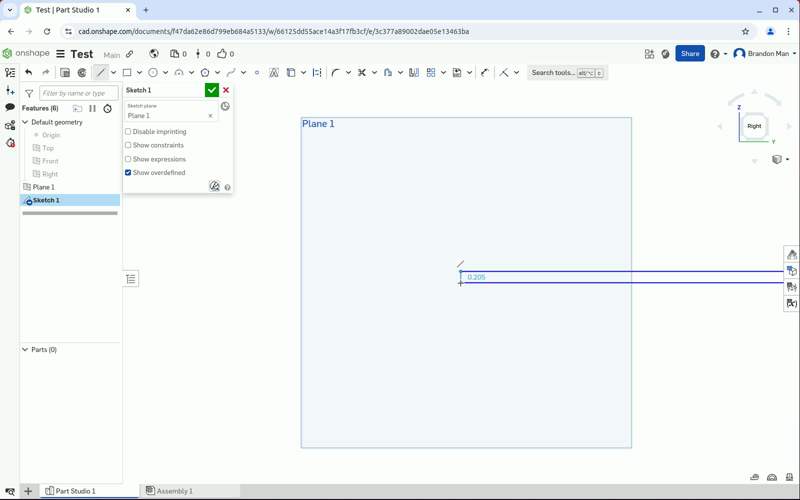
key_up(shift)
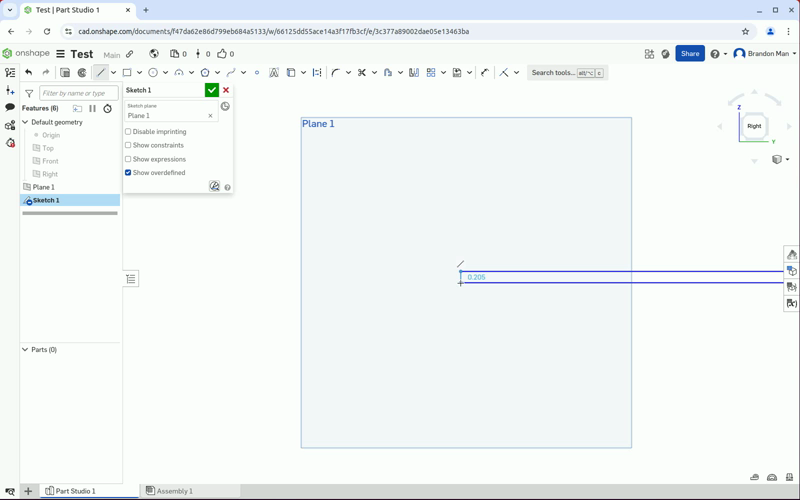
click(460, 282)
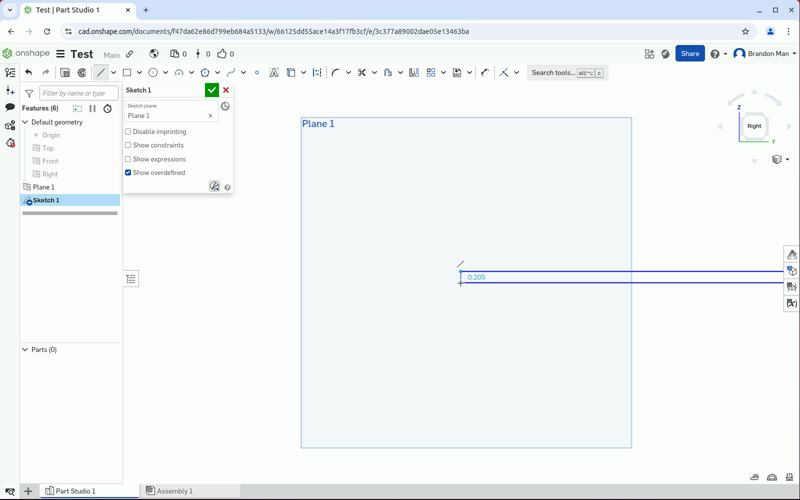
scroll(-6)
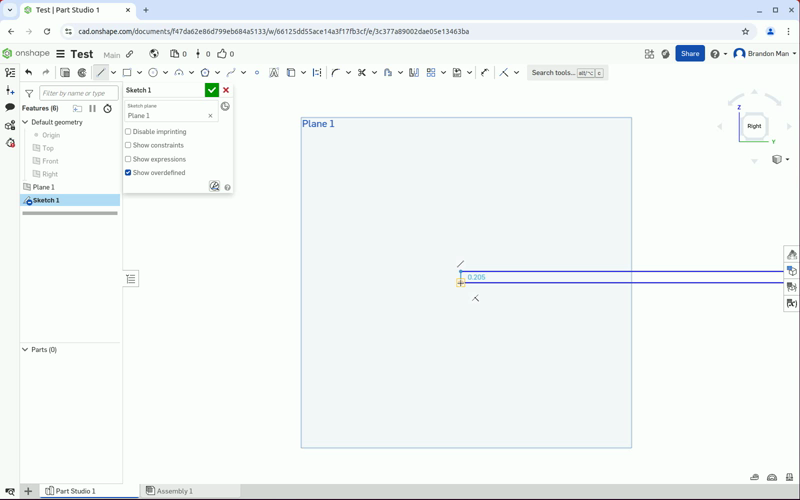
scroll(-6)
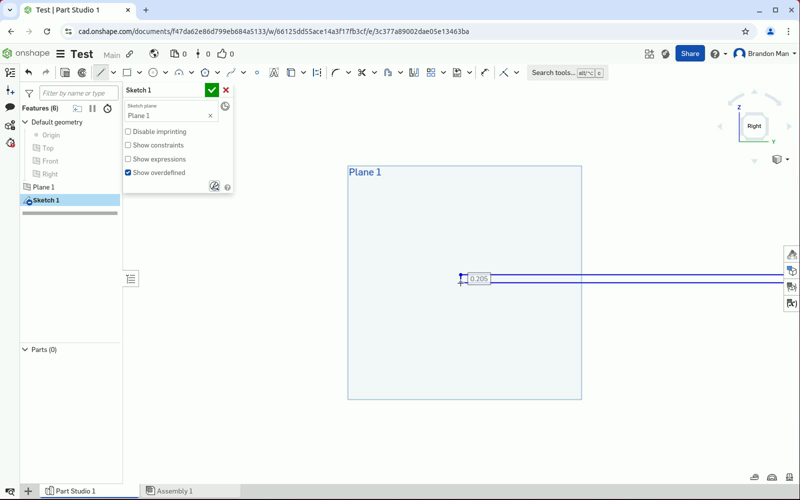
scroll(-6)
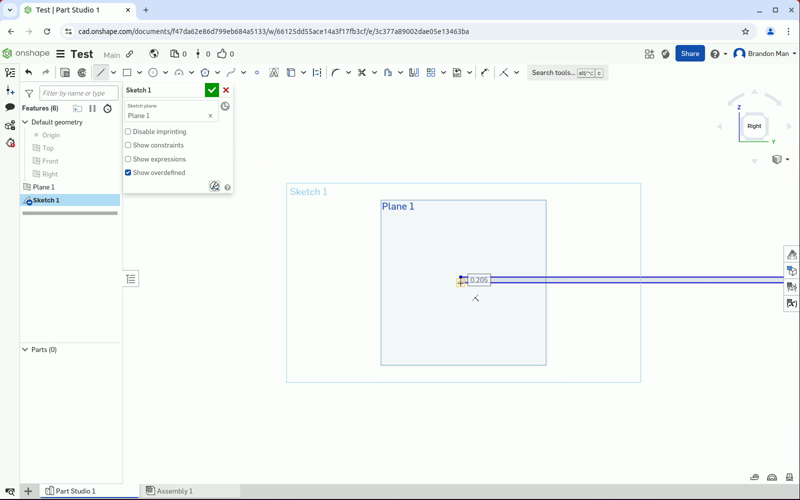
scroll(-6)
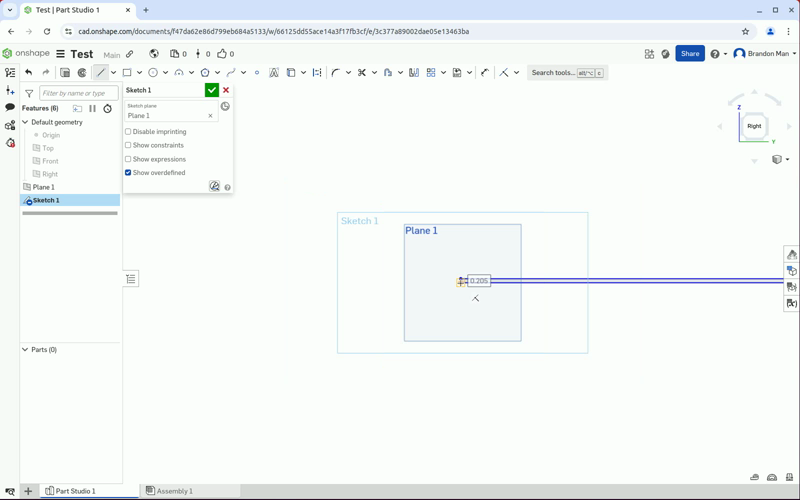
scroll(-6)
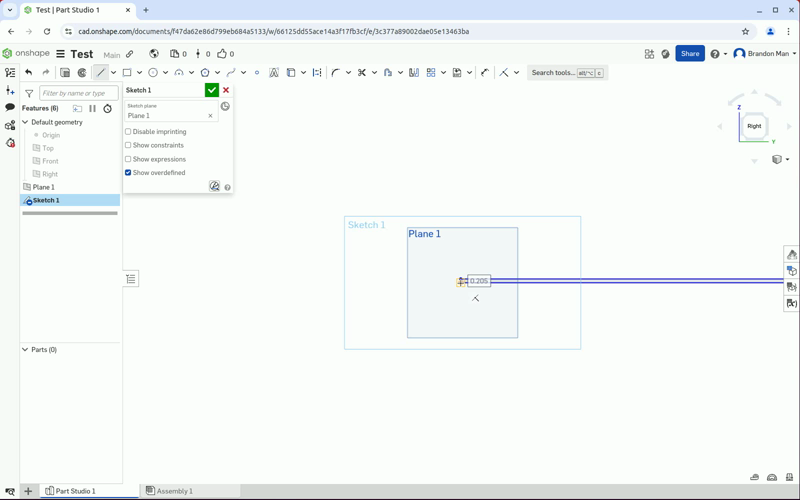
scroll(-6)
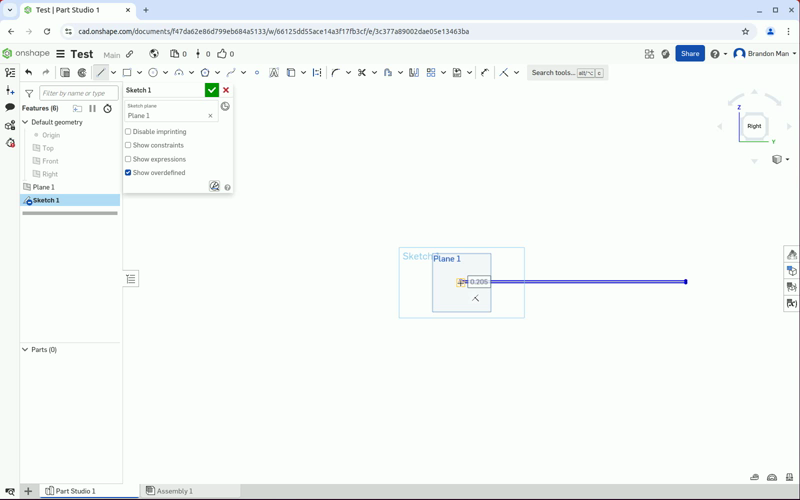
scroll(-6)
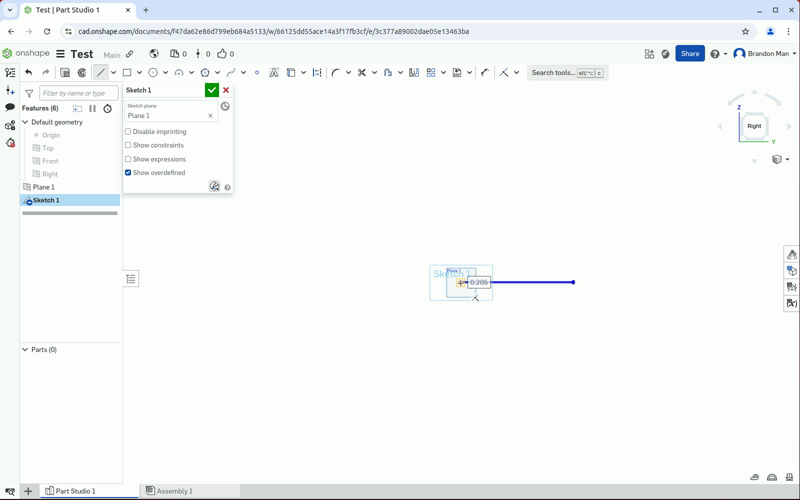
key(esc)
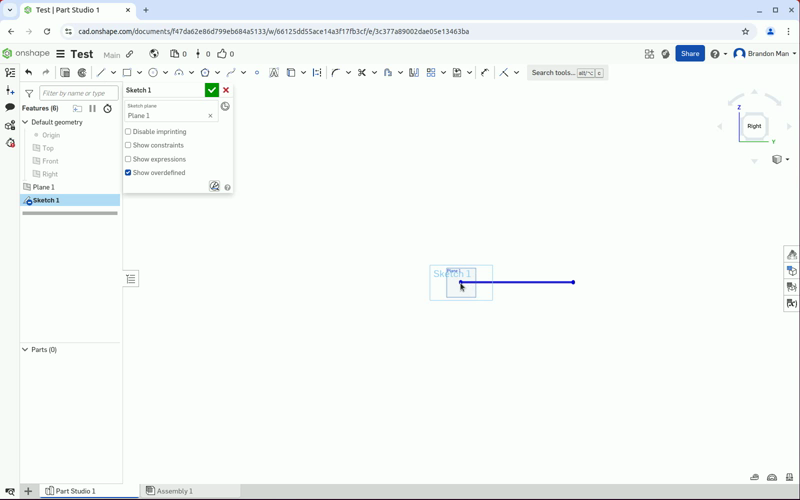
mouse_move(544, 282)
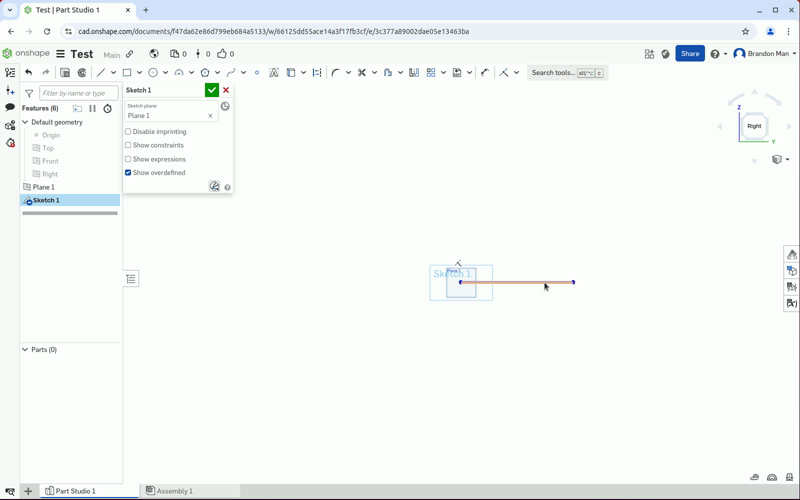
scroll(6)
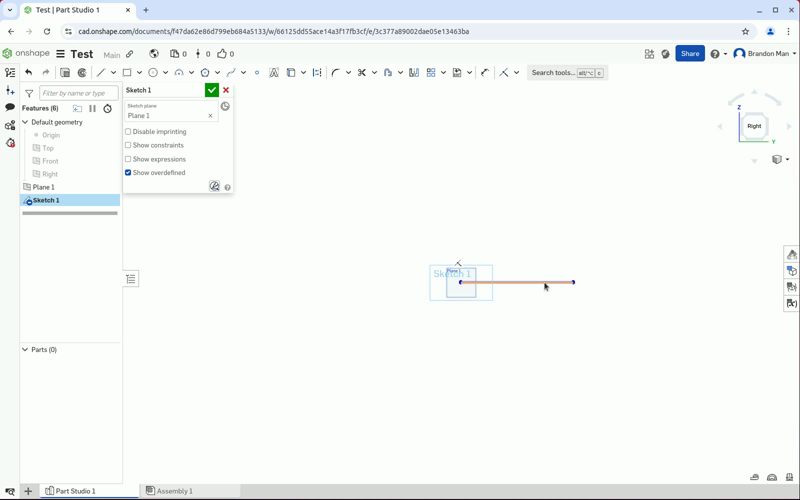
scroll(6)
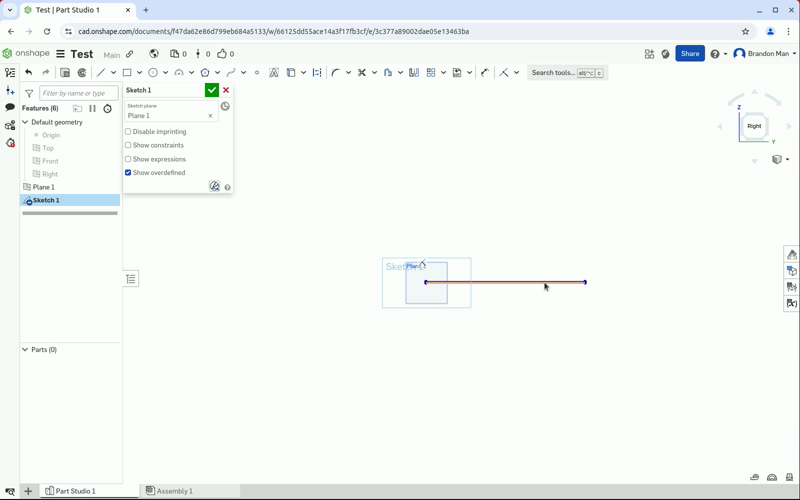
scroll(6)
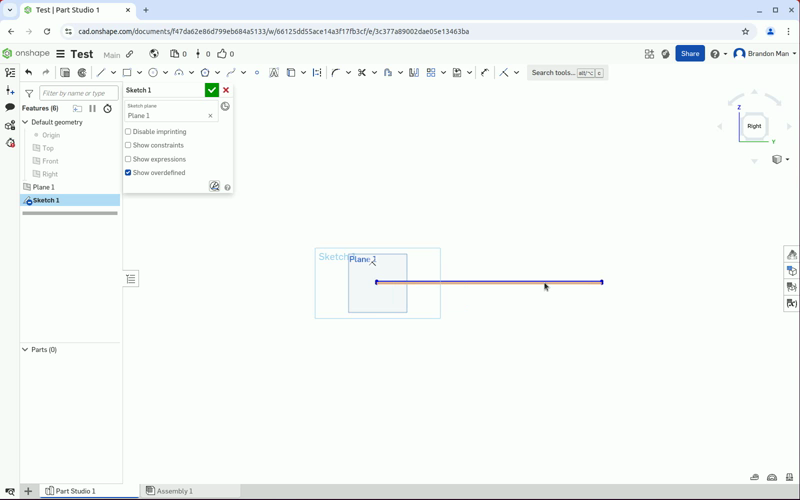
scroll(6)
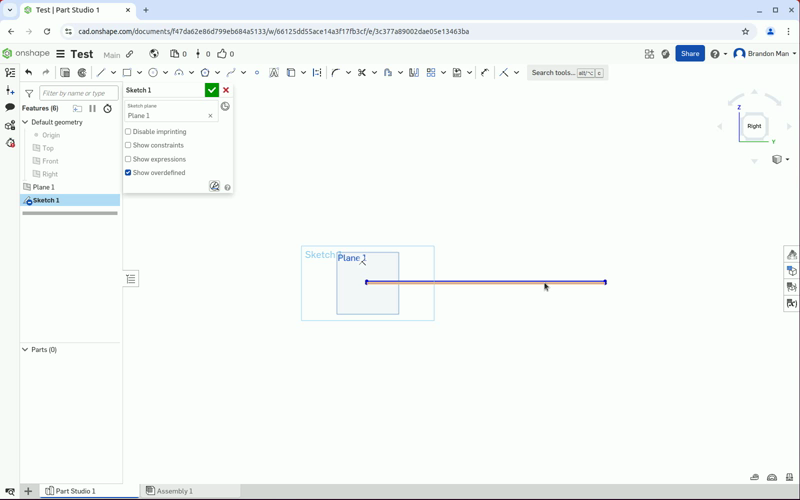
scroll(6)
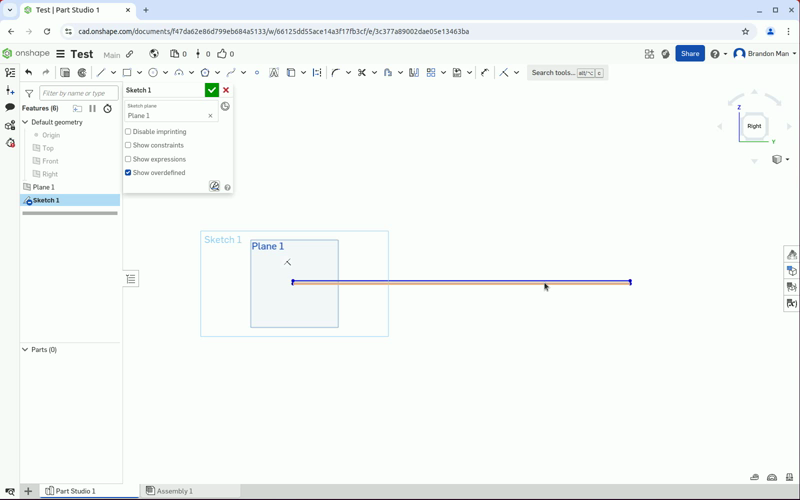
scroll(6)
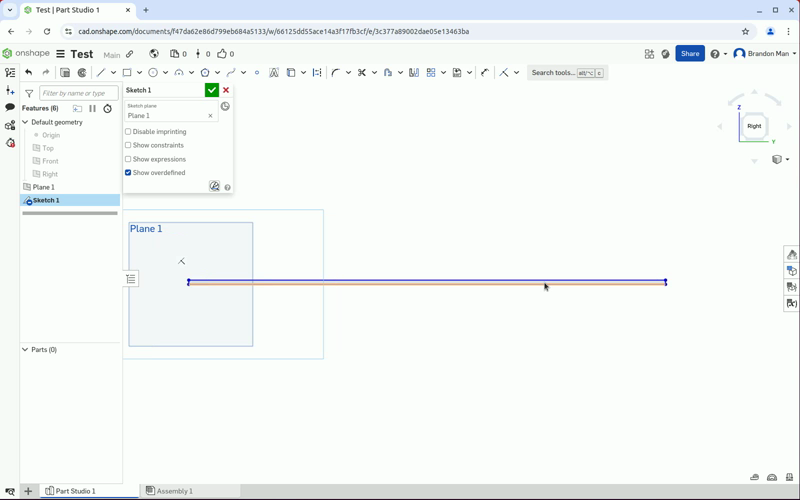
scroll(6)
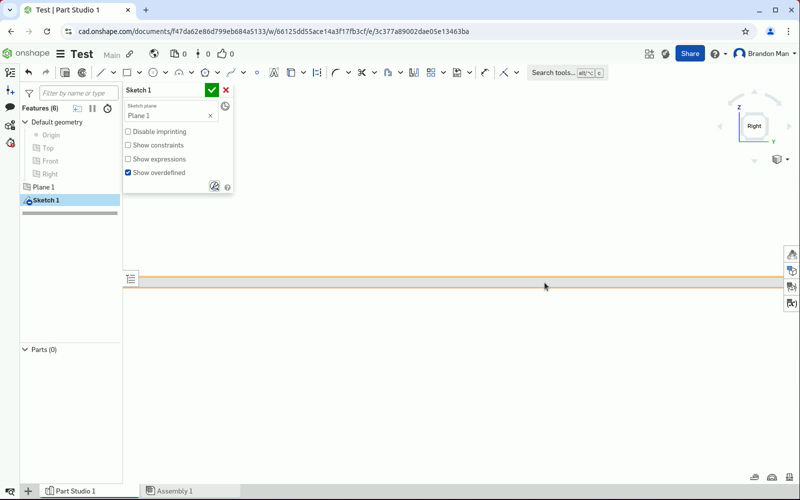
click(544, 282)
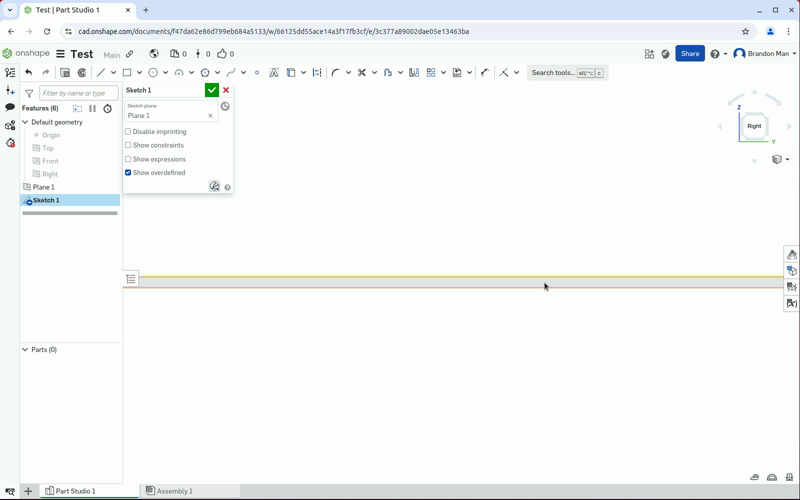
scroll(-6)
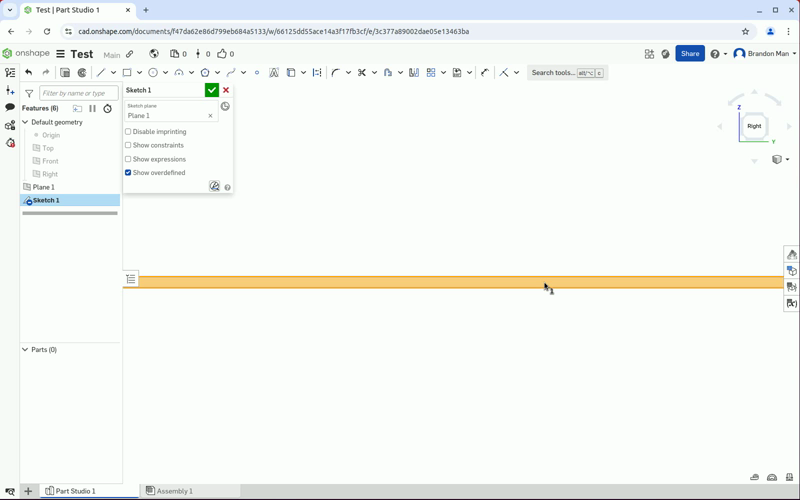
scroll(-6)
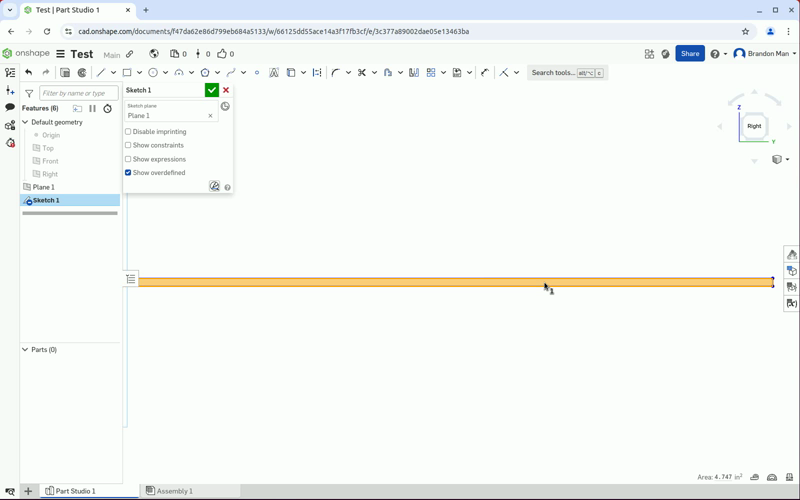
scroll(-6)
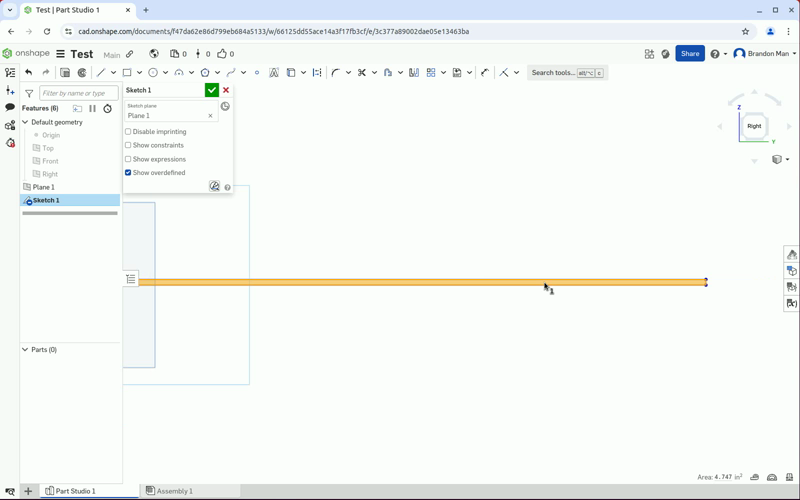
scroll(-6)
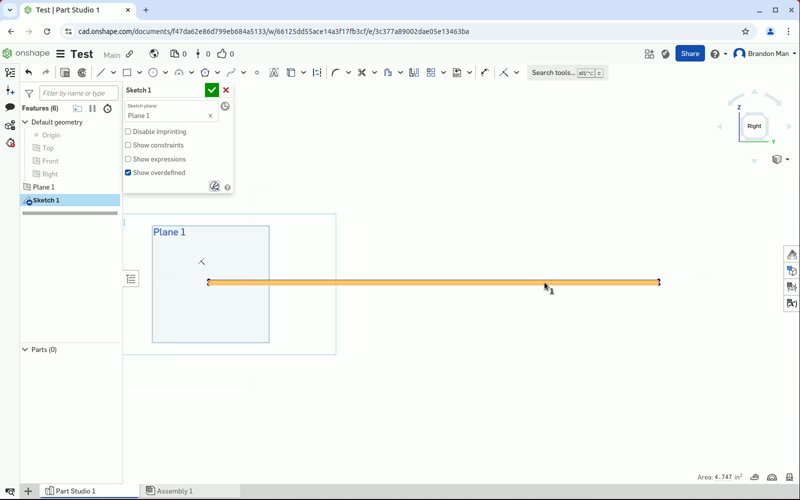
scroll(-6)
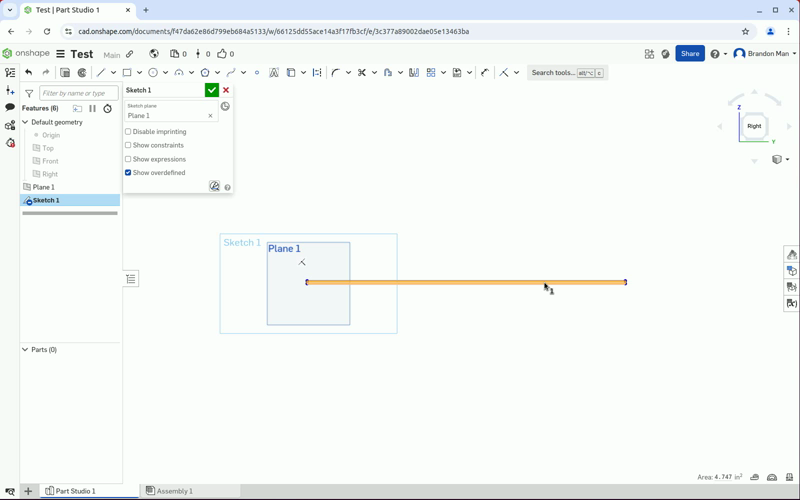
scroll(-6)
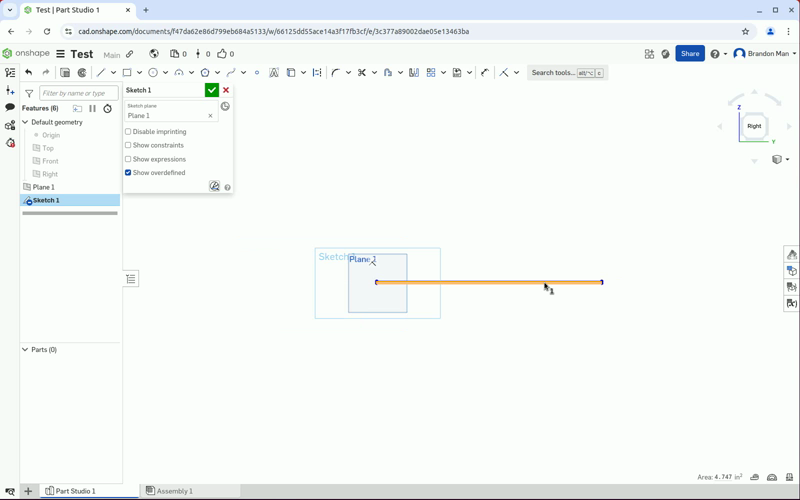
scroll(-6)
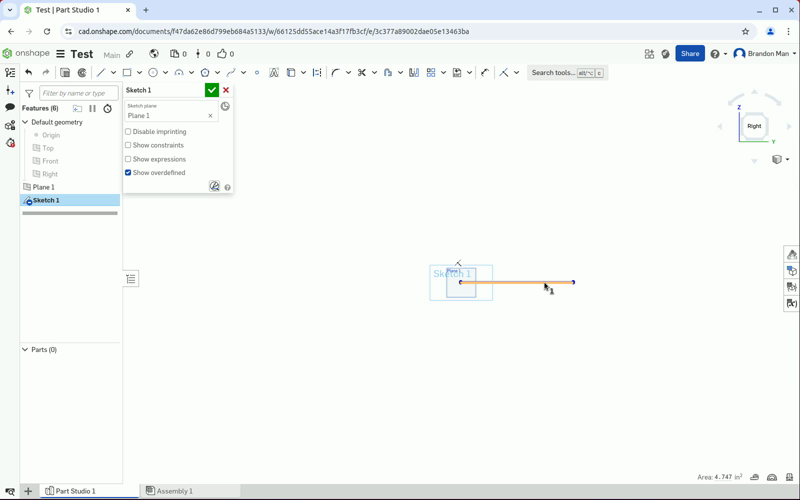
mouse_move(73, 352)
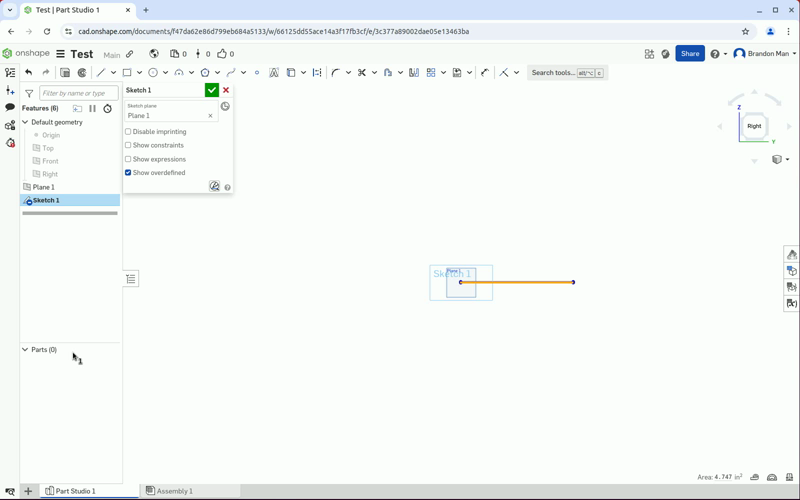
key(shift+y)
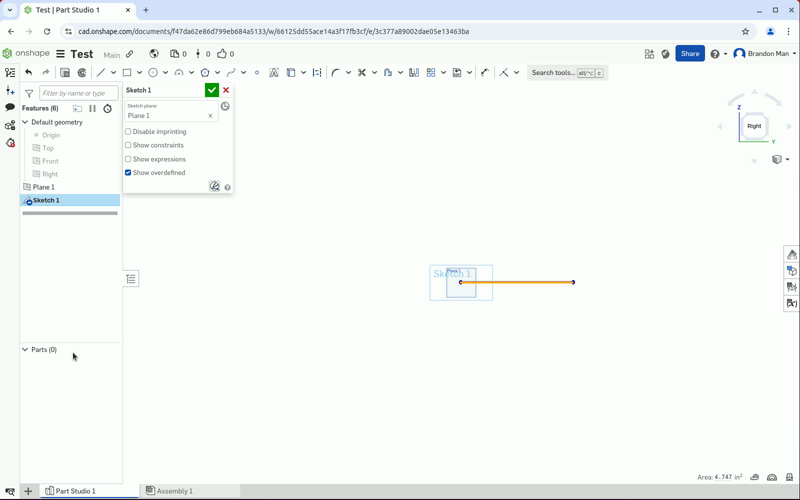
key(shift+e)
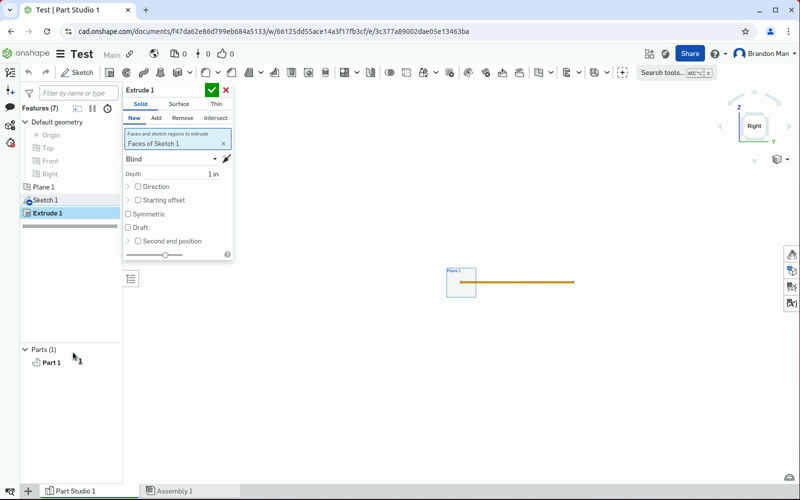
mouse_move(143, 106)
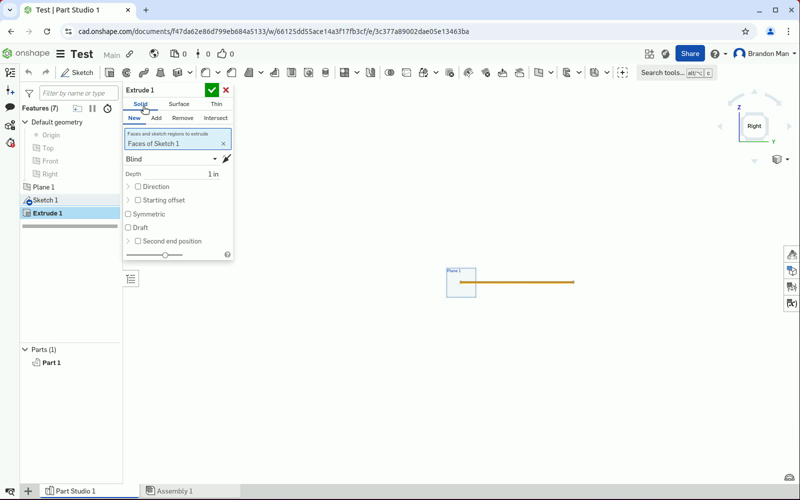
click(143, 106)
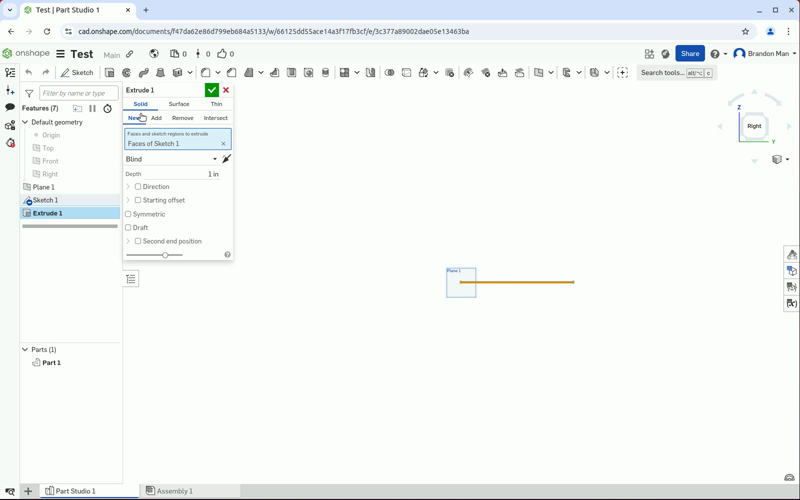
mouse_move(137, 120)
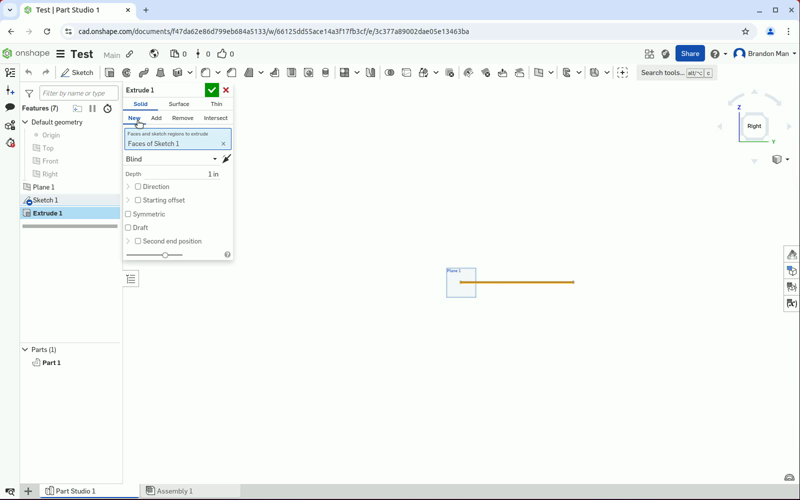
click(137, 120)
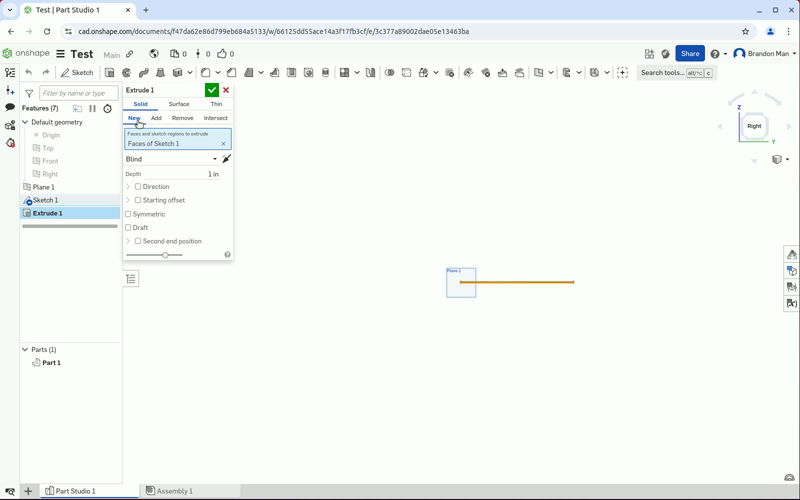
key(tab, 4)
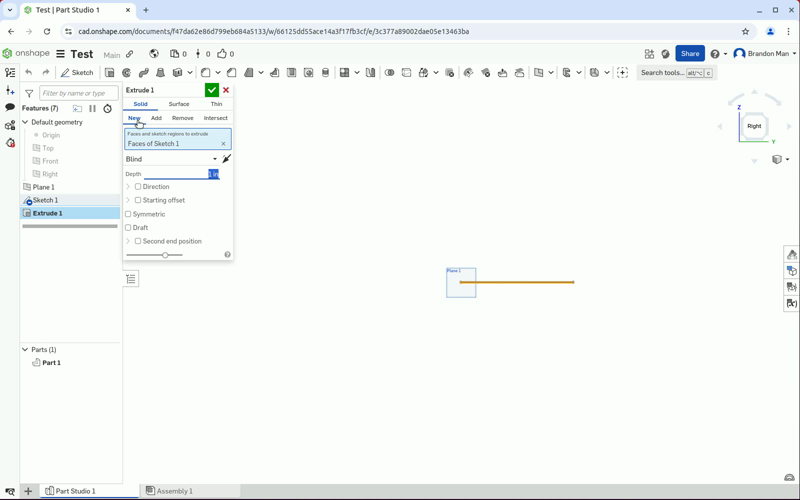
text(0.241)
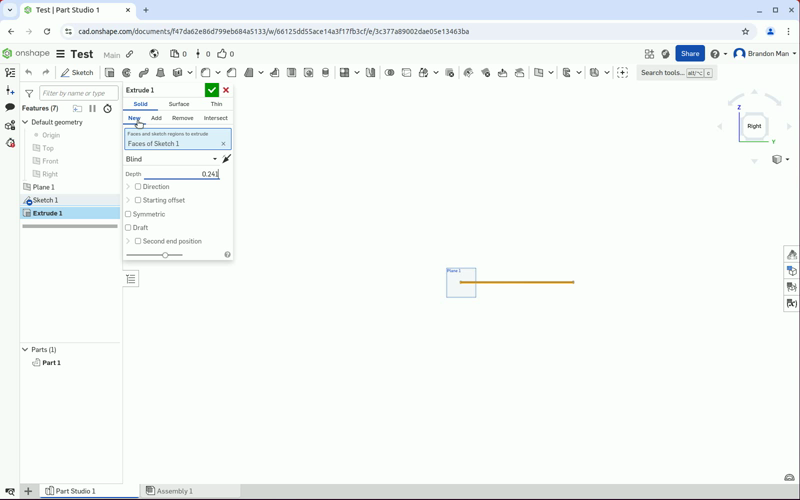
key(enter)
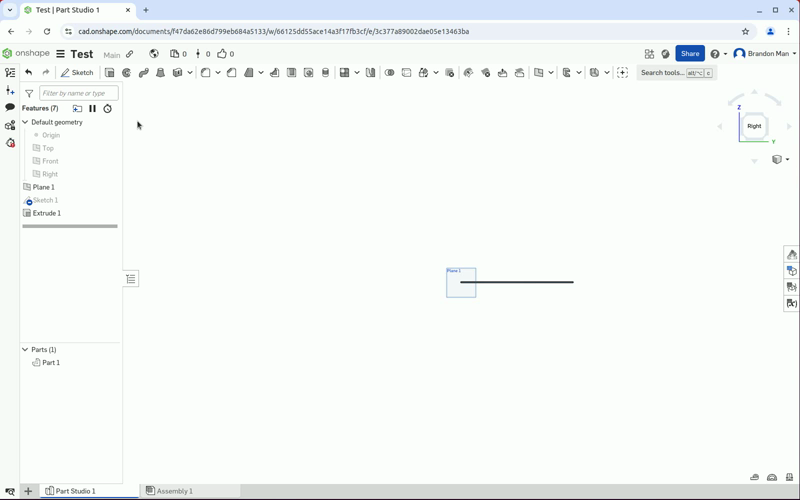
key(shift+h)
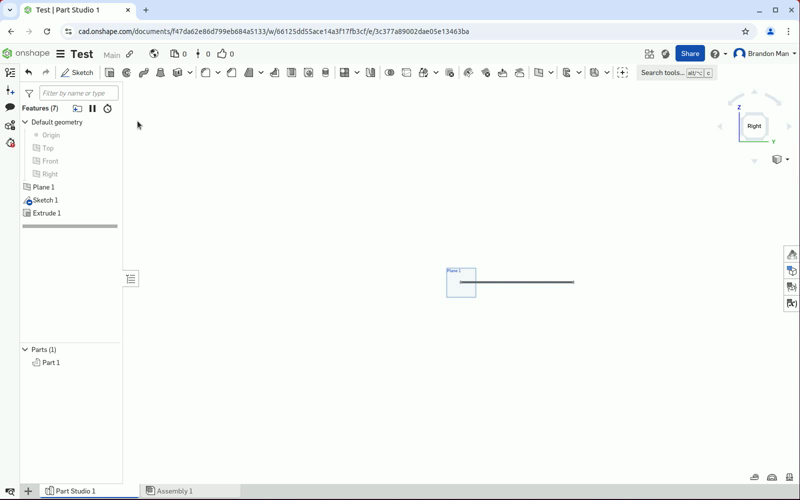
key(shift+h)
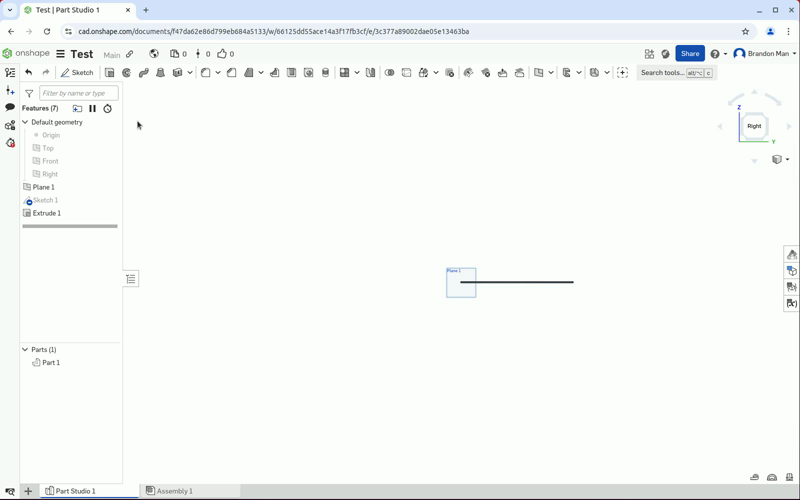
mouse_move(73, 189)
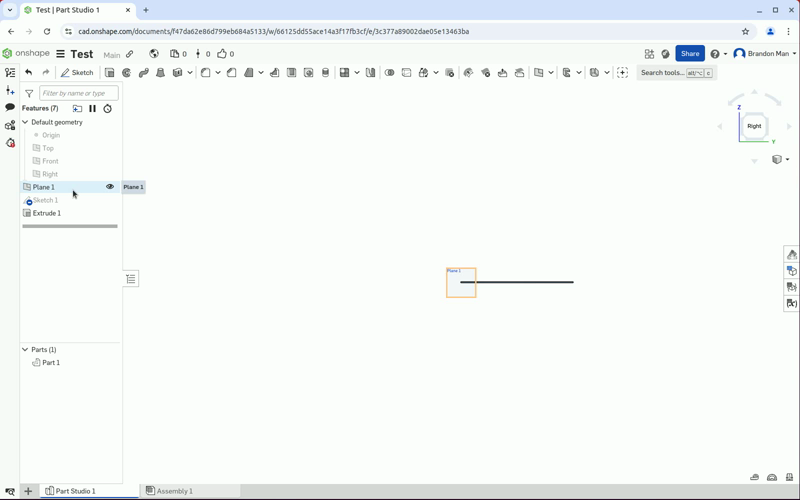
click(73, 189)
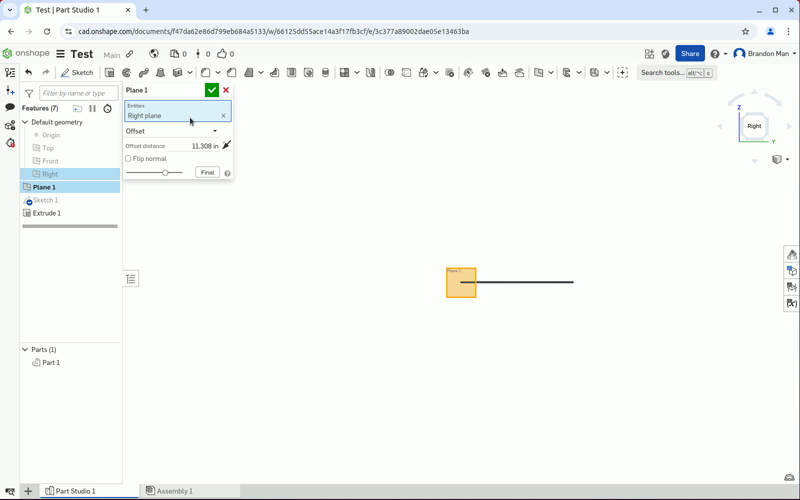
mouse_move(229, 92)
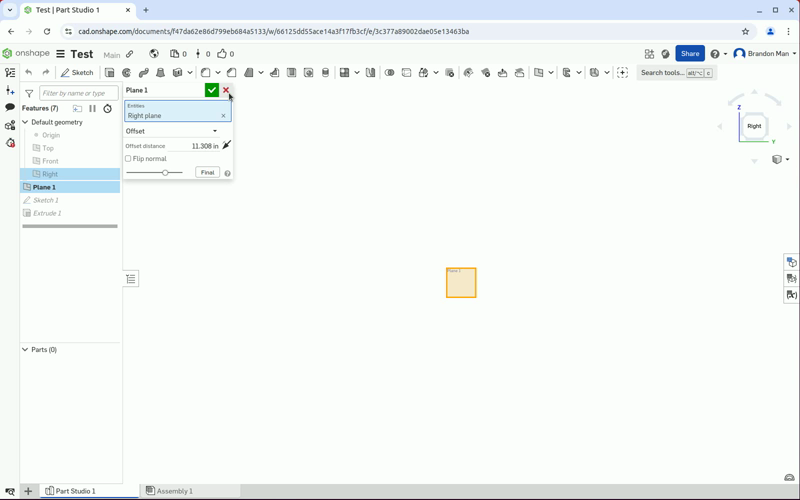
click(229, 92)
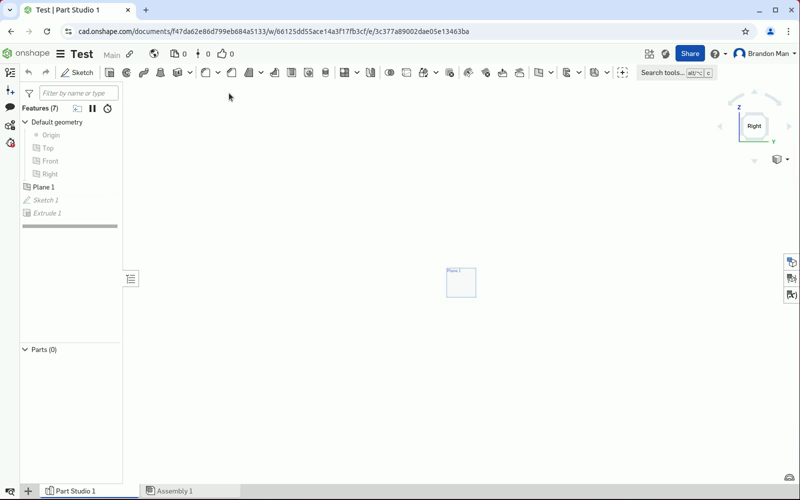
key(shift+s)
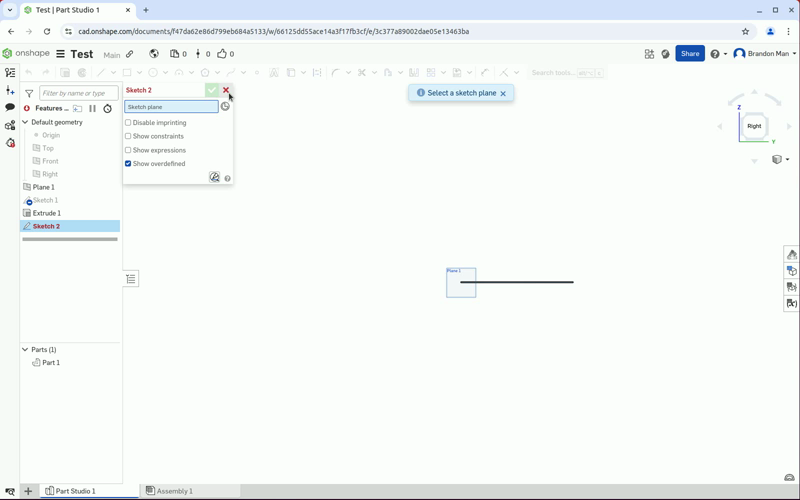
mouse_move(73, 189)
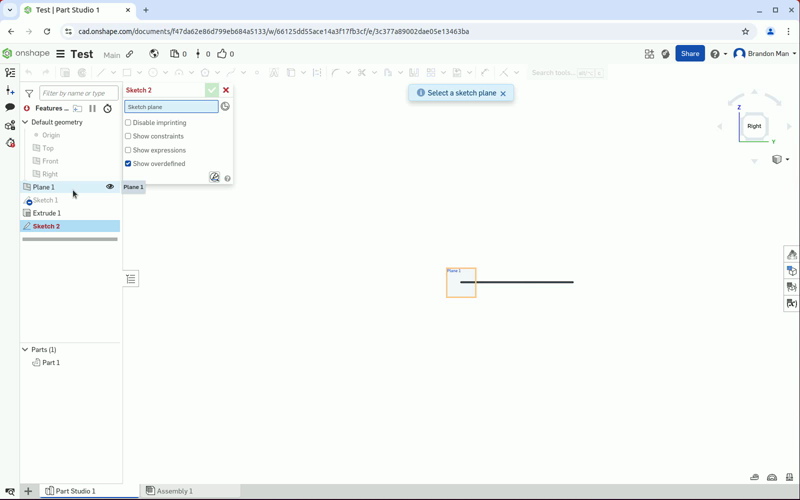
click(73, 189)
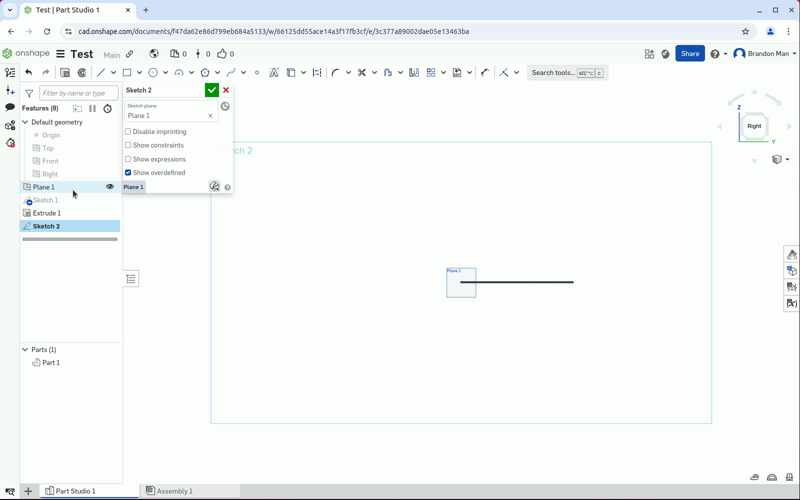
mouse_move(73, 352)
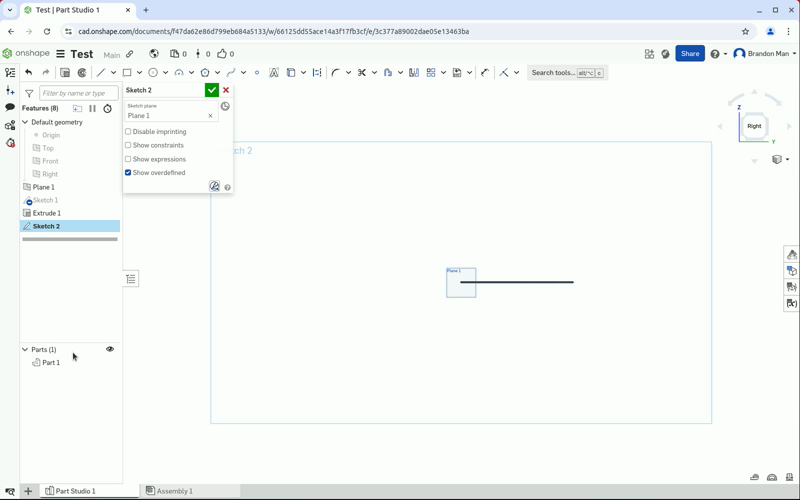
key(y)
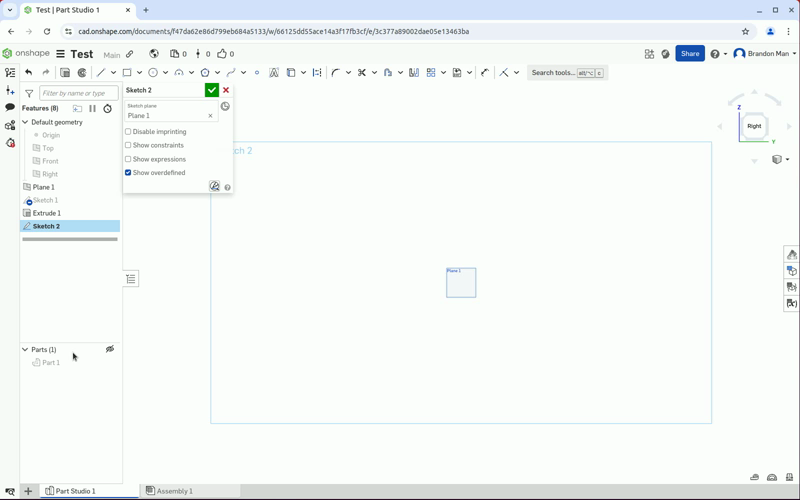
key(l)
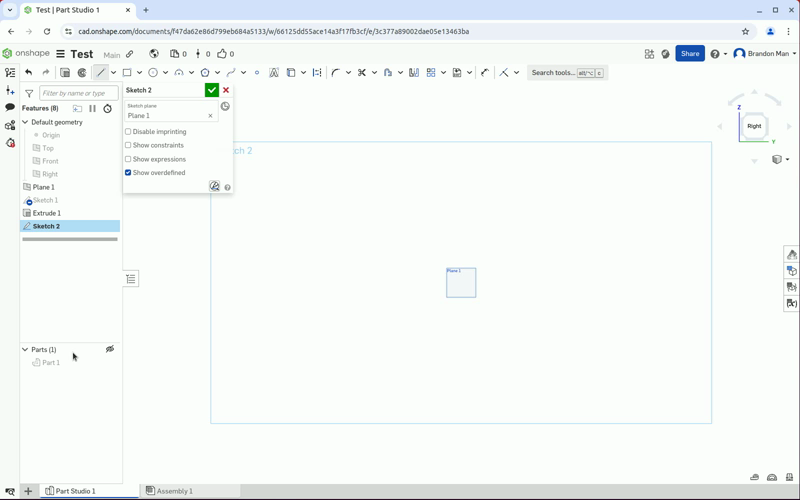
key_down(shift)
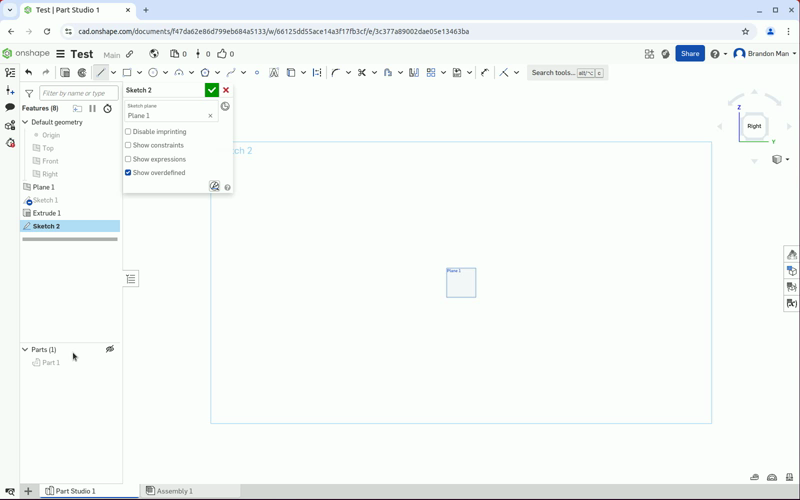
mouse_move(460, 281)
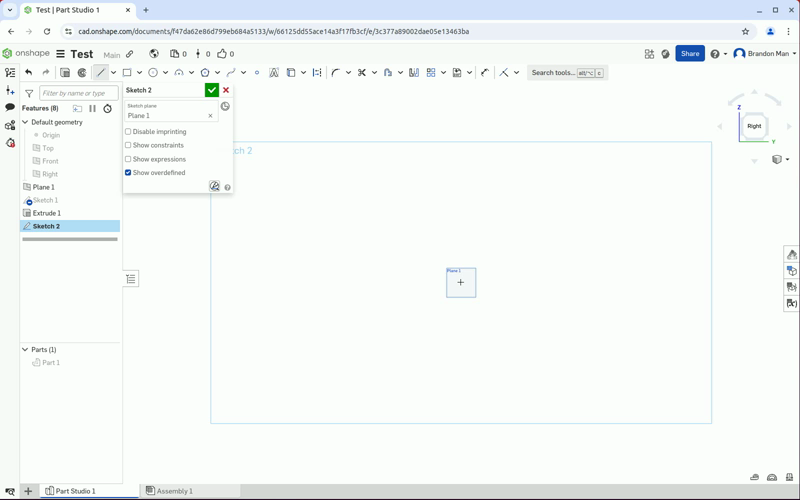
click(460, 281)
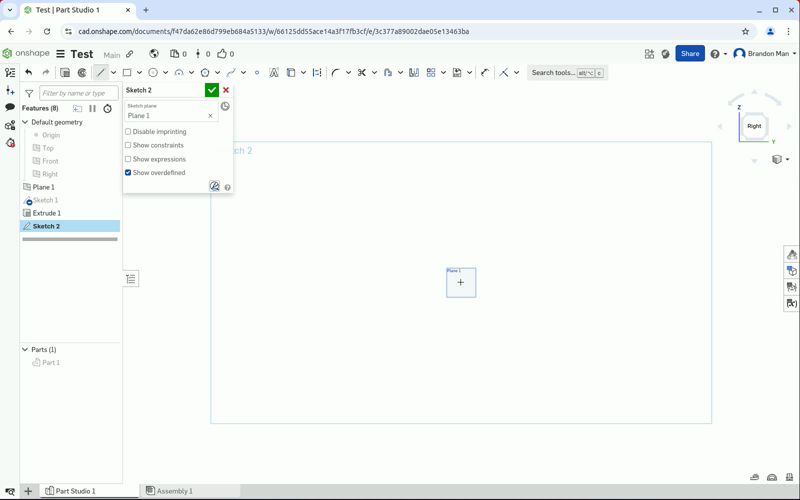
key_up(shift)
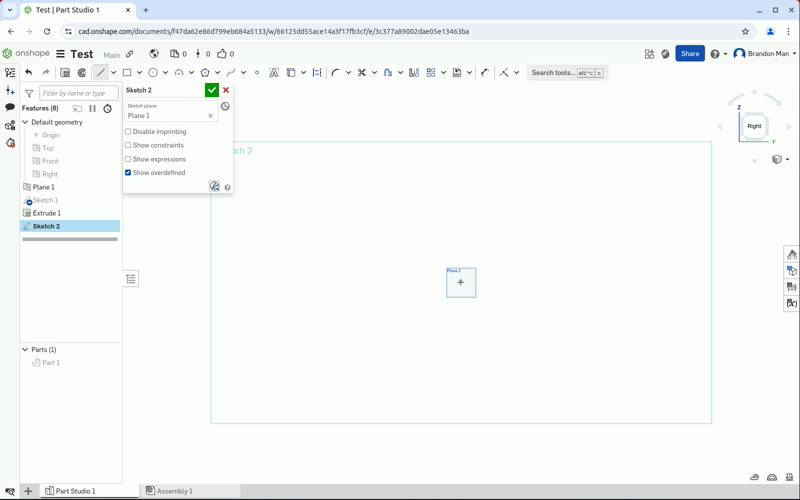
key_down(shift)
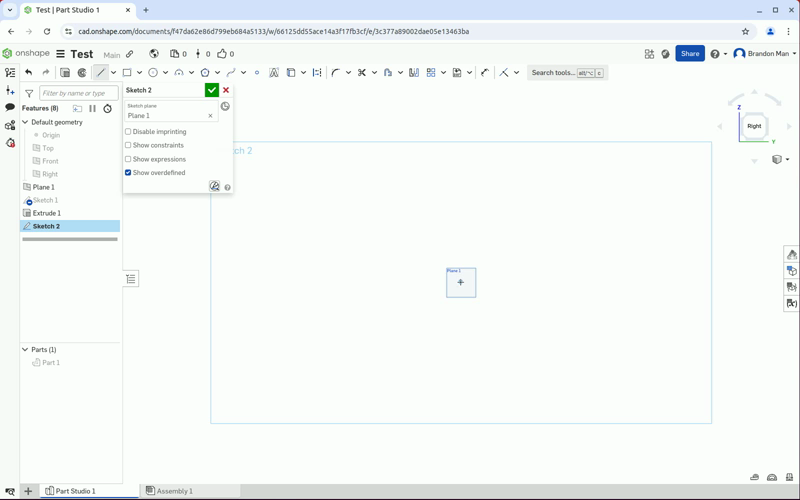
mouse_move(573, 281)
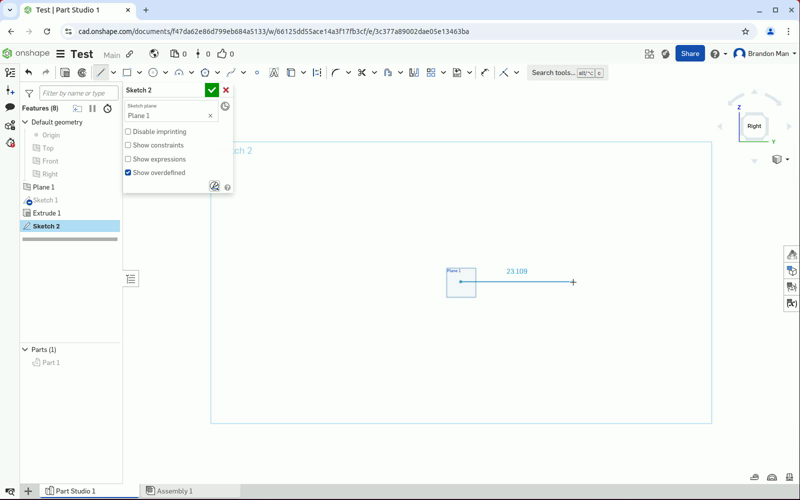
click(573, 281)
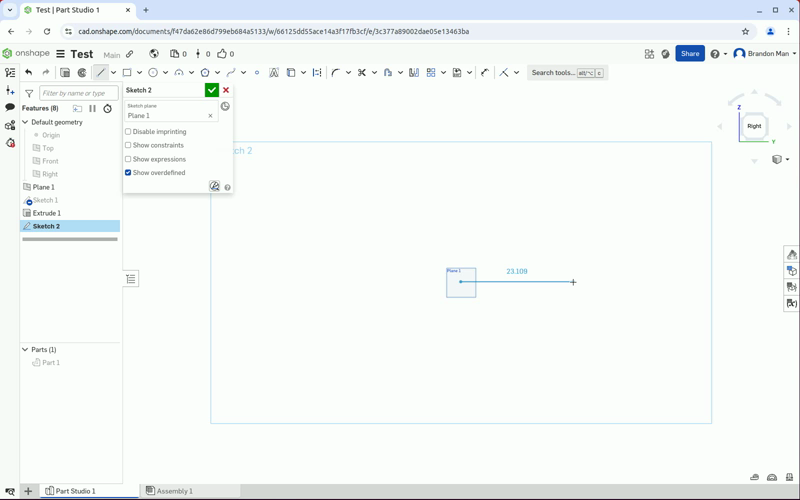
key_up(shift)
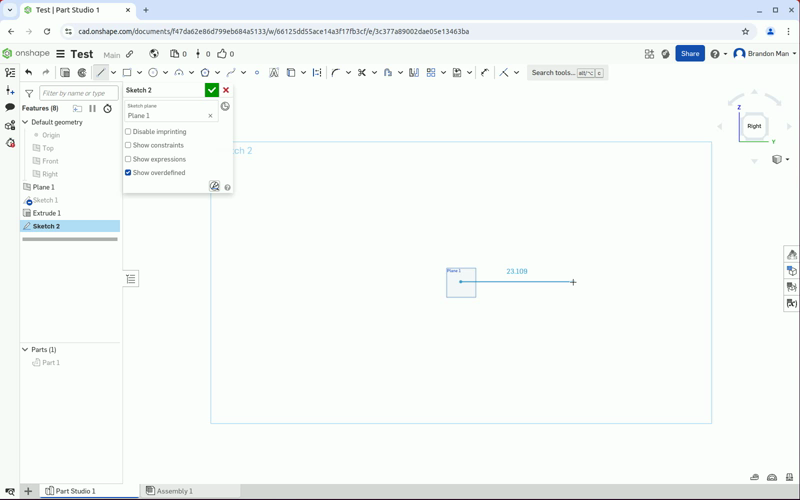
key_down(shift)
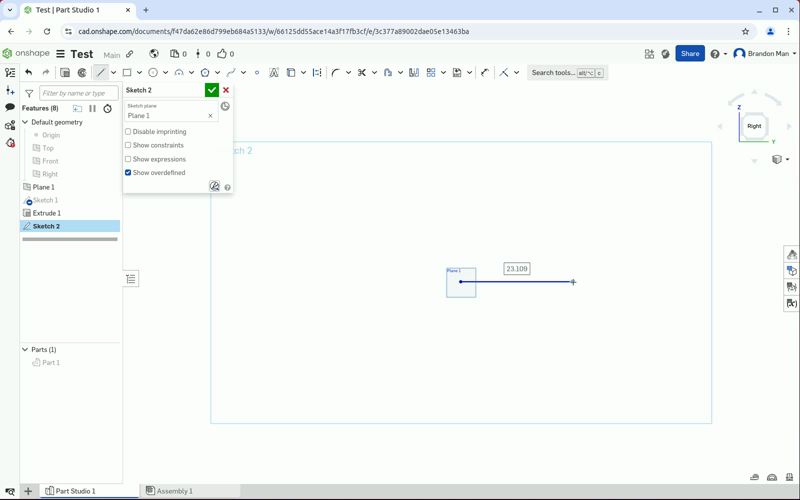
mouse_move(589, 281)
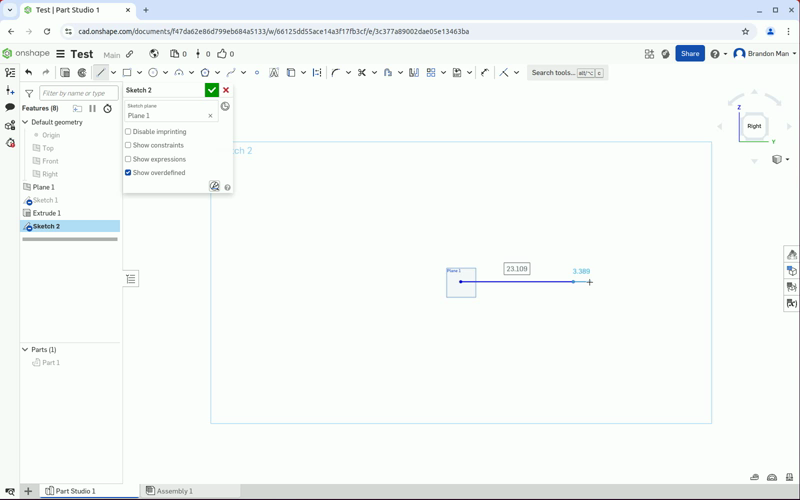
mouse_move(573, 242)
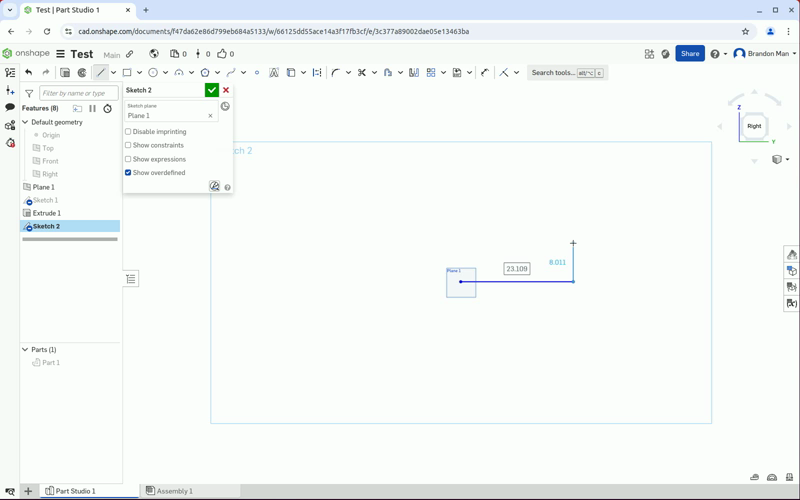
click(573, 242)
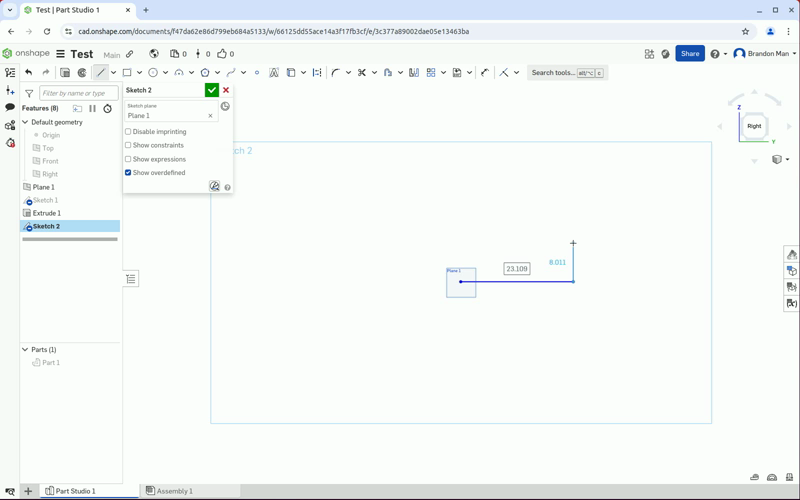
key_up(shift)
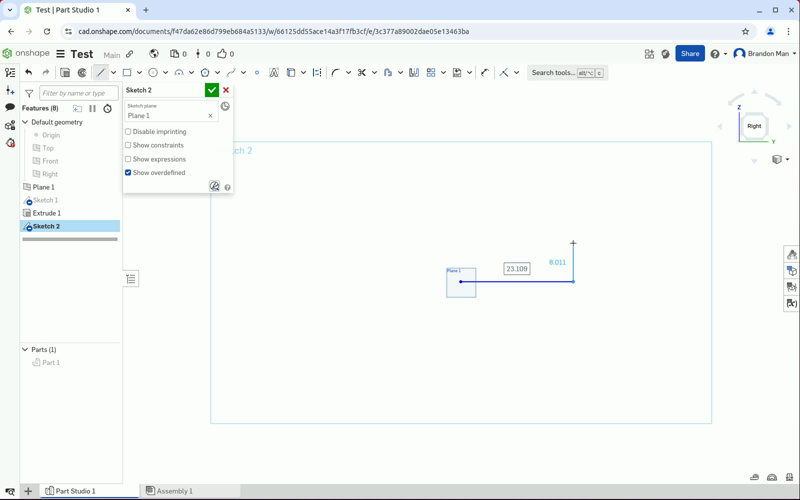
key_down(shift)
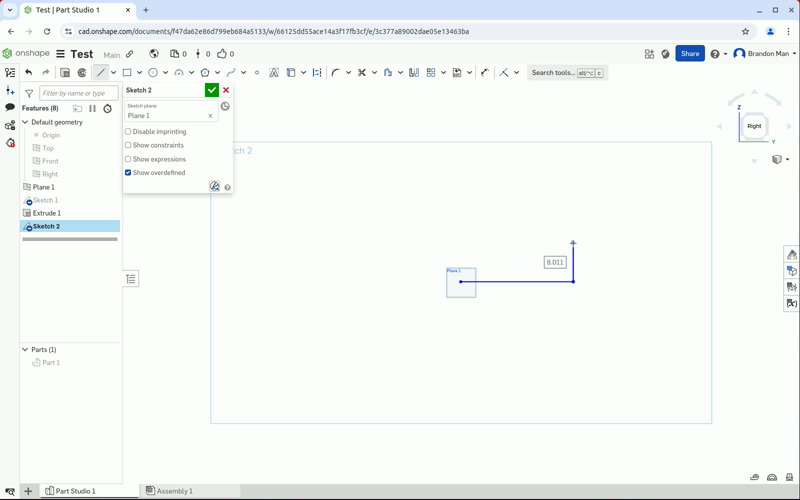
mouse_move(476, 242)
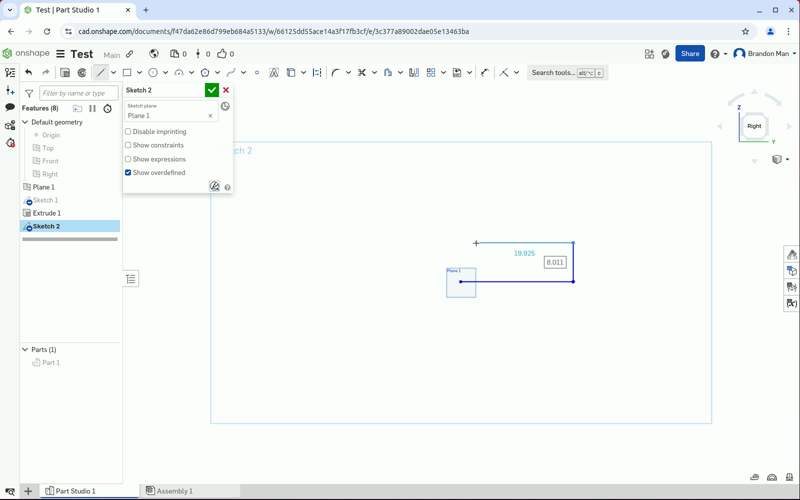
click(476, 242)
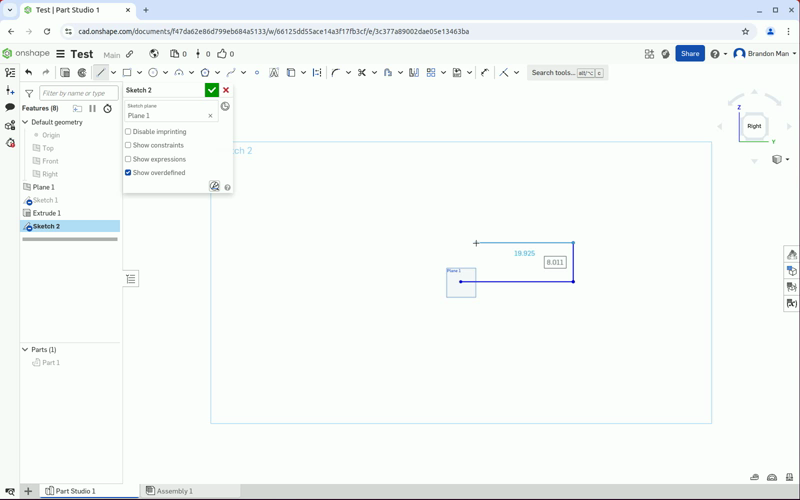
key_up(shift)
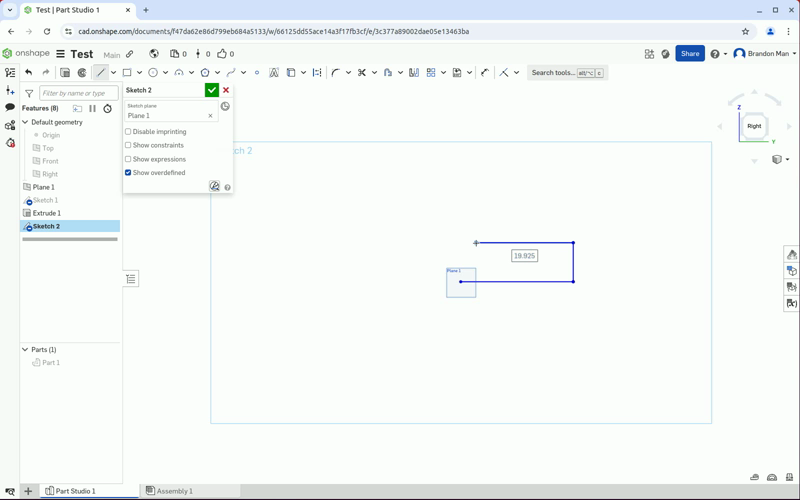
key_down(shift)
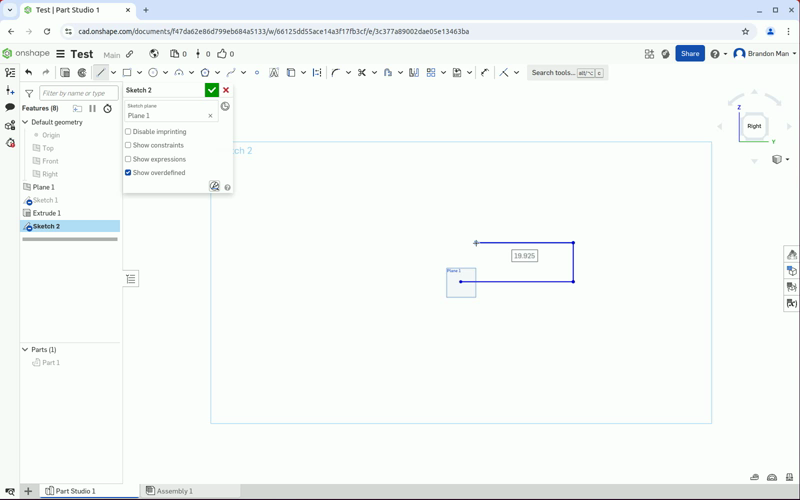
mouse_move(506, 242)
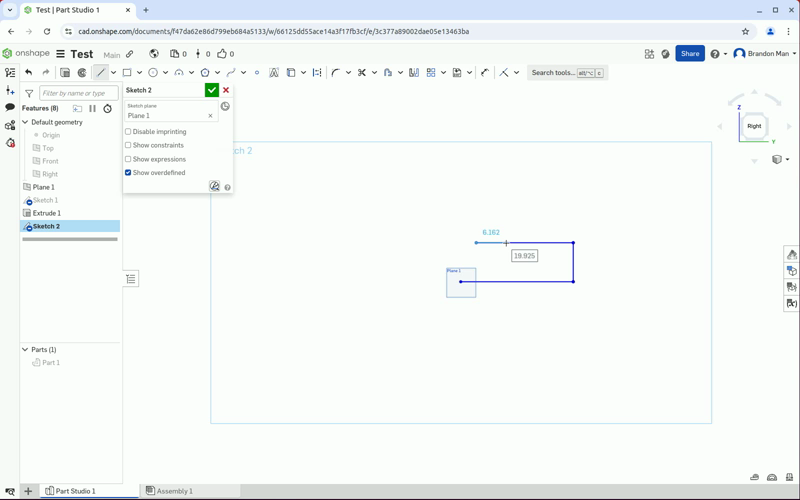
mouse_move(460, 258)
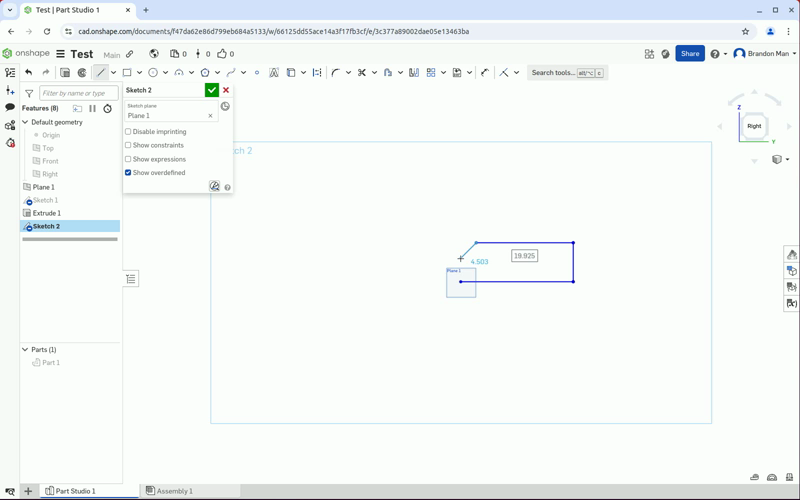
click(460, 258)
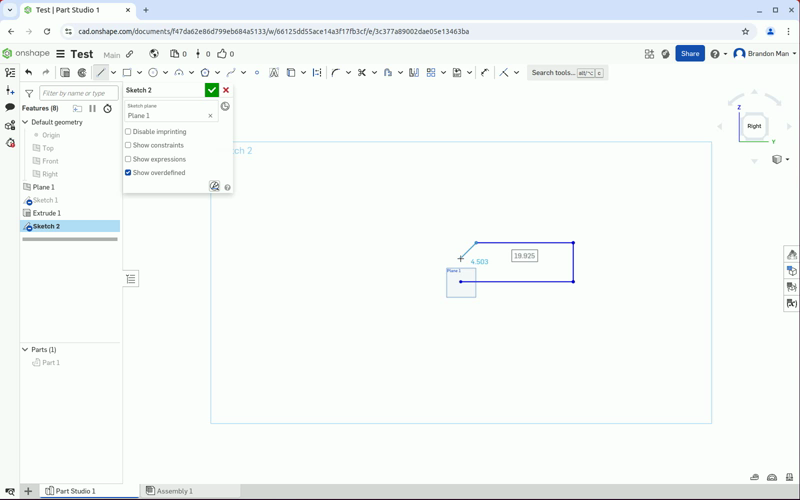
key_up(shift)
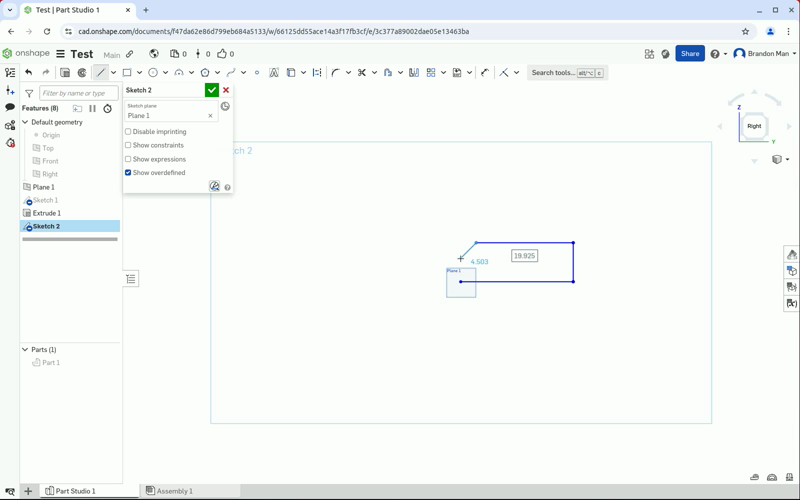
mouse_move(490, 258)
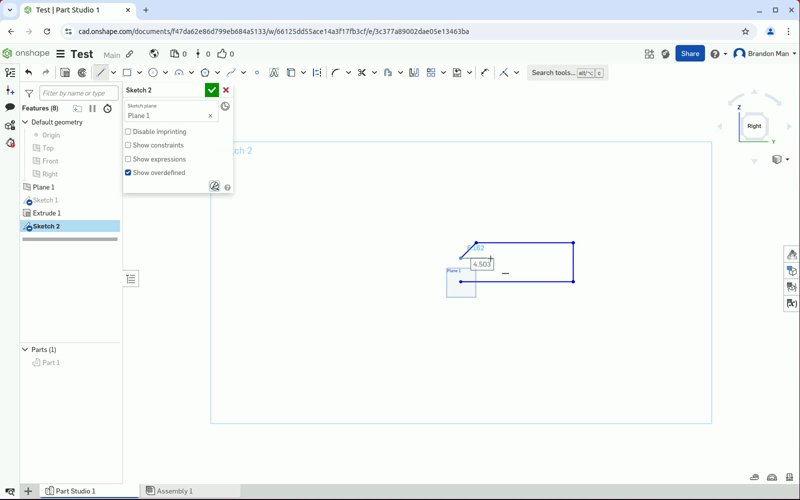
key_down(shift)
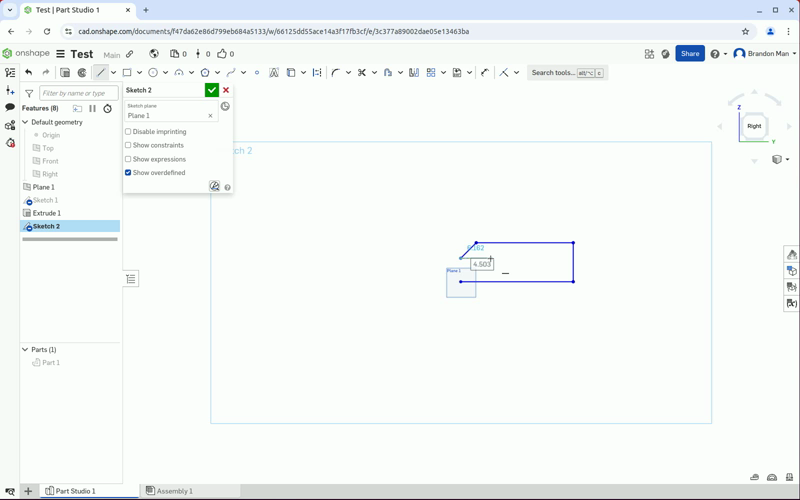
mouse_move(460, 281)
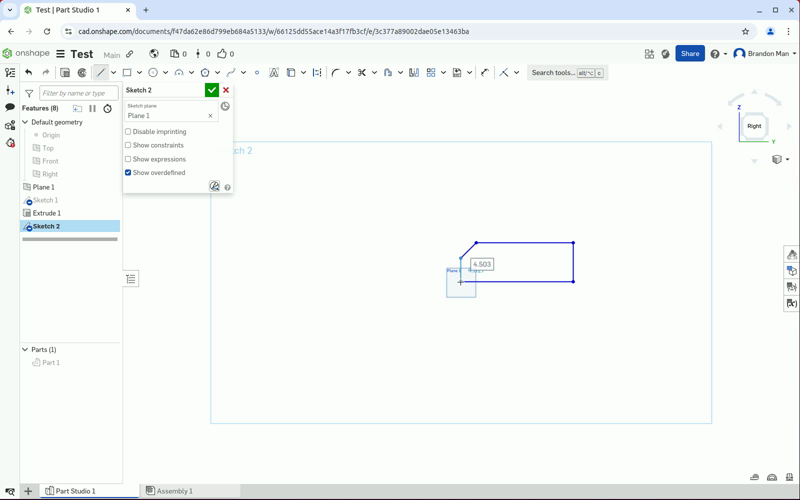
key_up(shift)
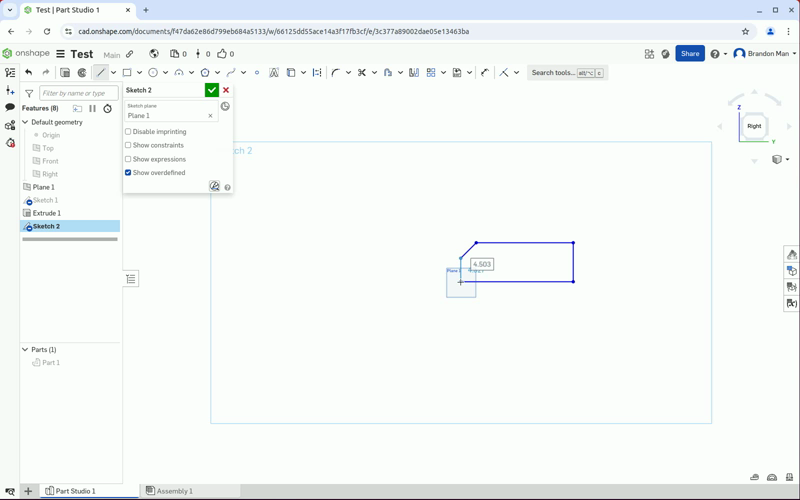
click(460, 281)
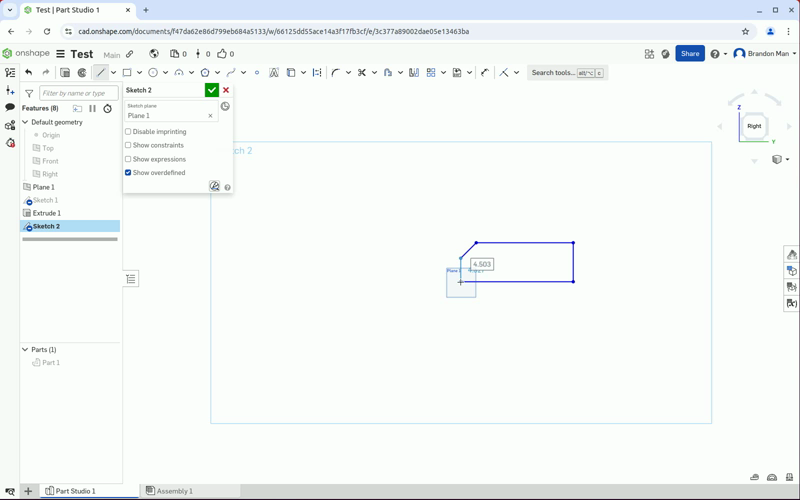
key(esc)
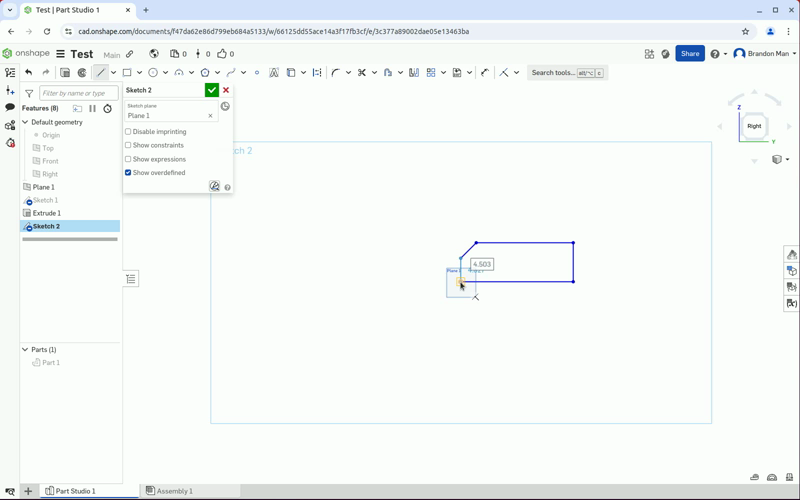
mouse_move(550, 272)
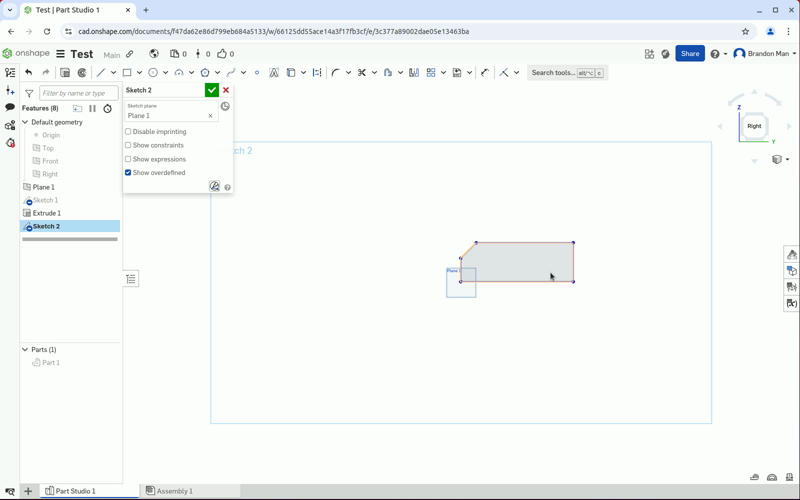
click(550, 272)
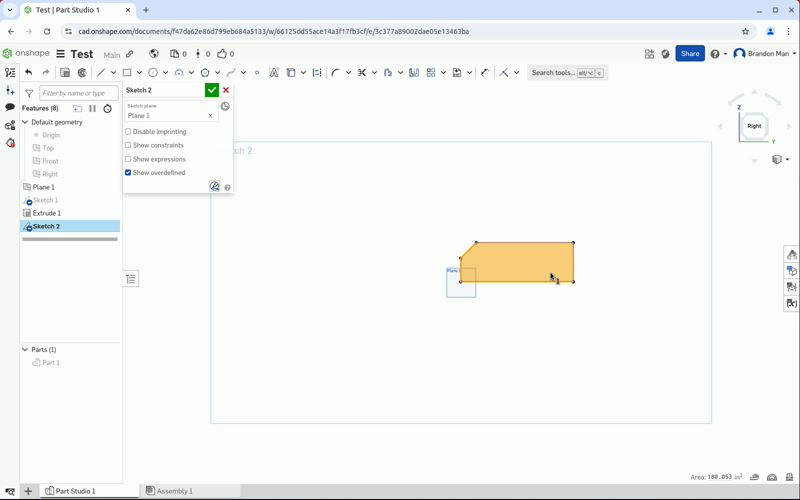
mouse_move(73, 352)
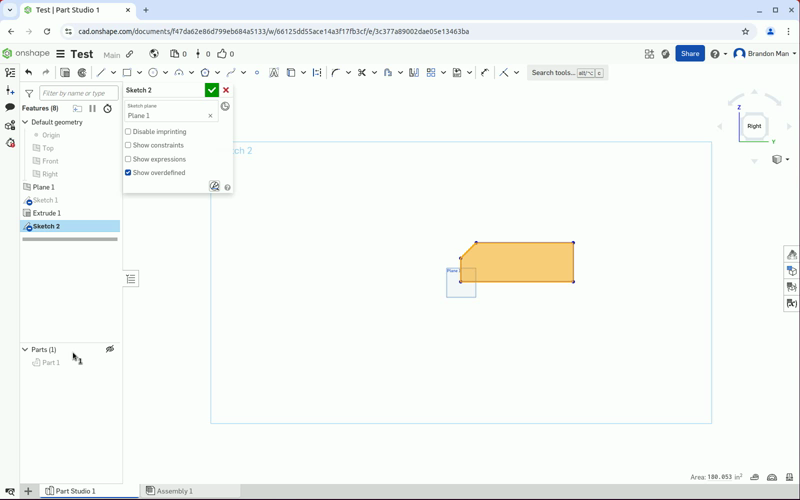
key(shift+y)
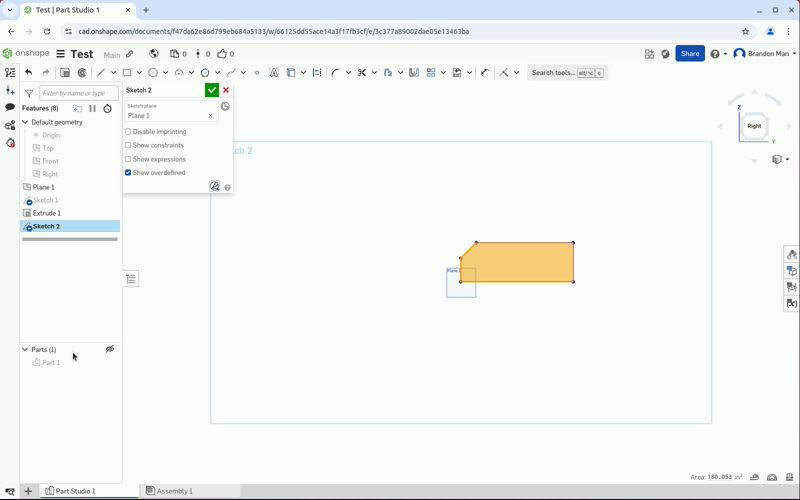
key(shift+e)
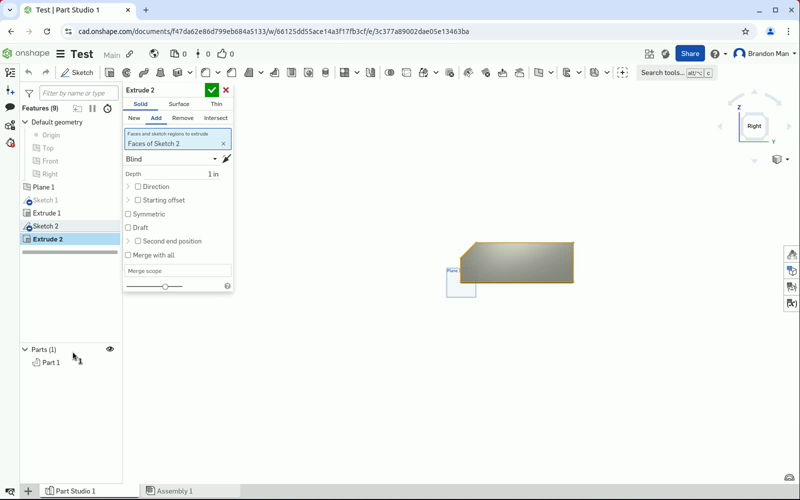
mouse_move(143, 106)
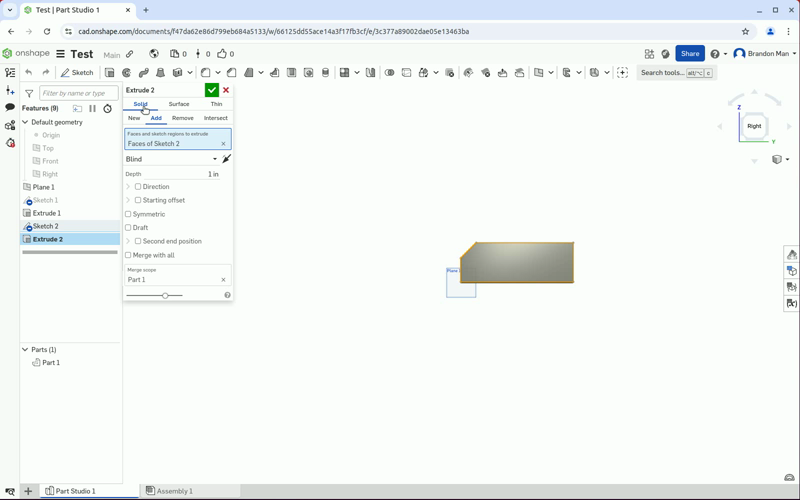
click(143, 106)
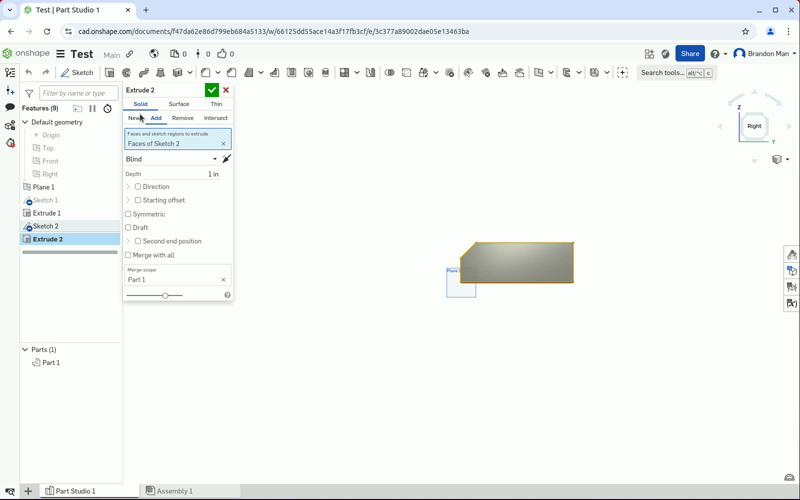
mouse_move(137, 120)
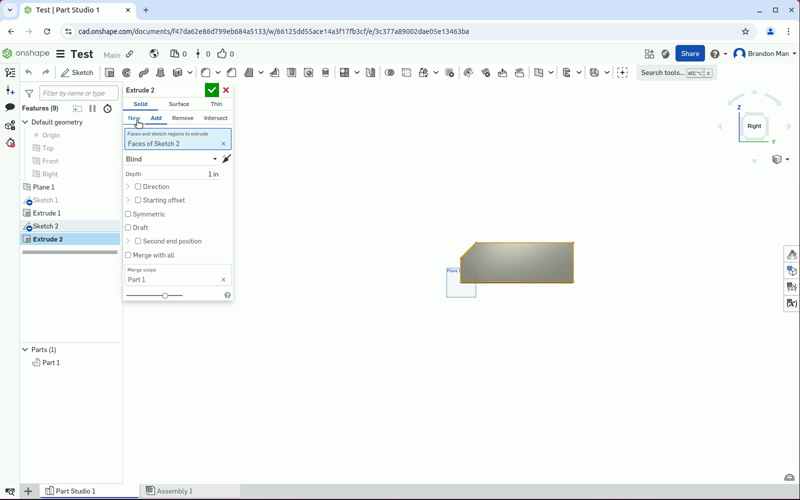
click(137, 120)
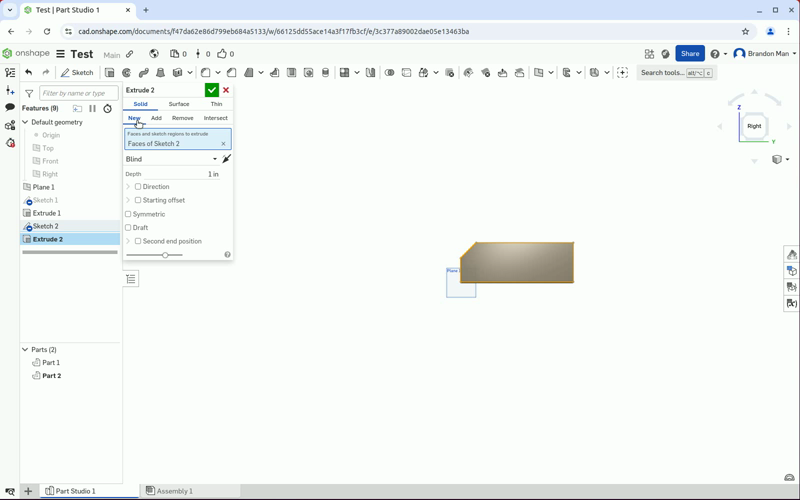
key(tab, 4)
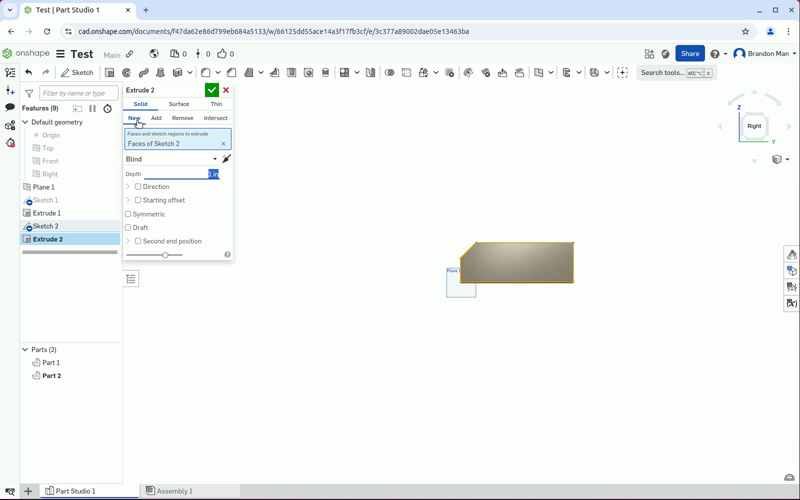
text(0.241)
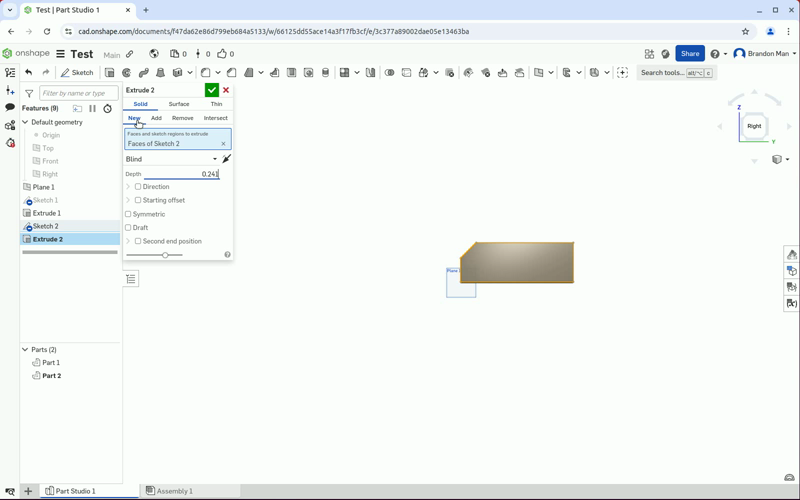
key(enter)
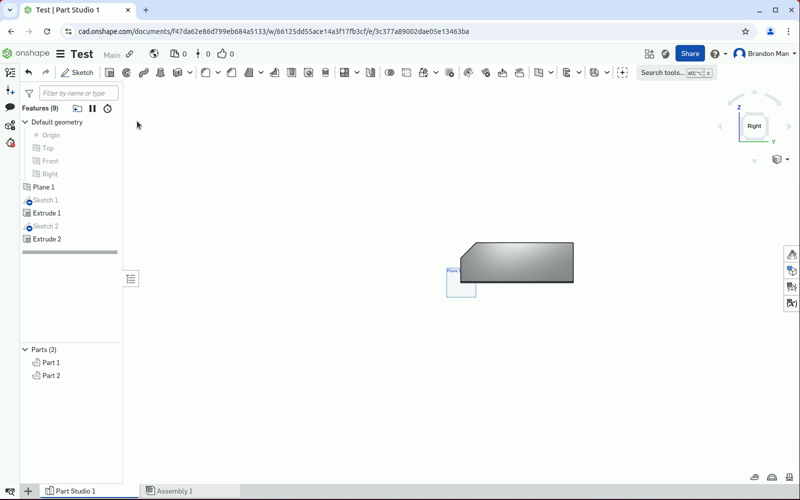
key(shift+h)
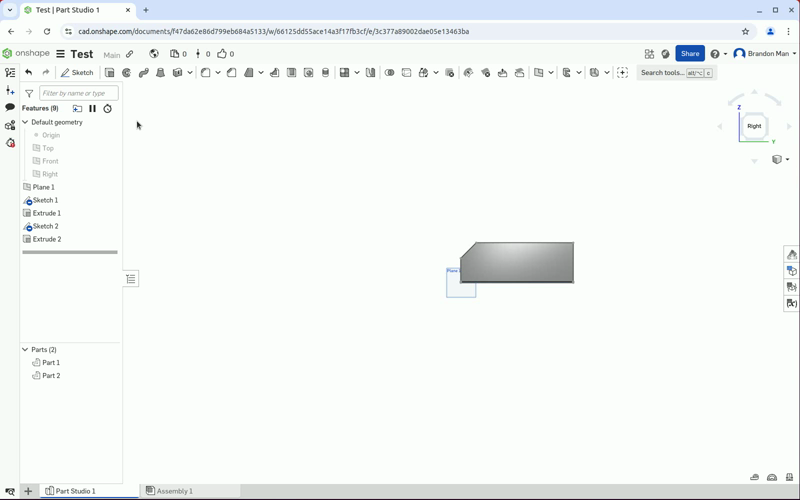
key(shift+h)
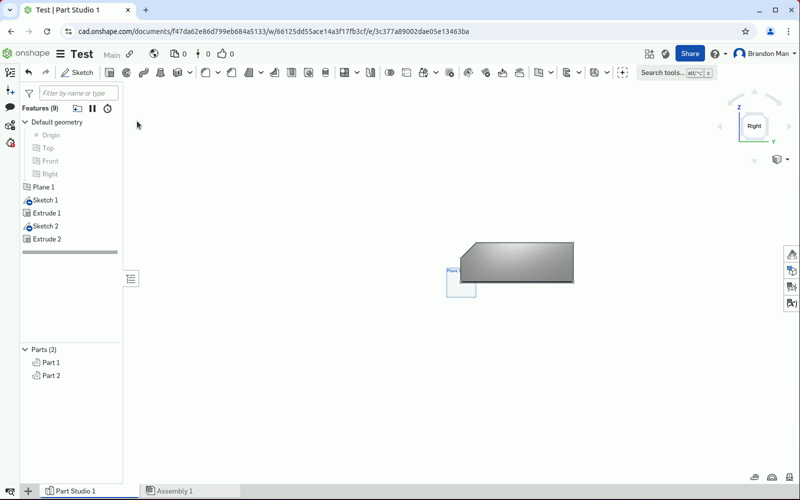
key(shift+7)
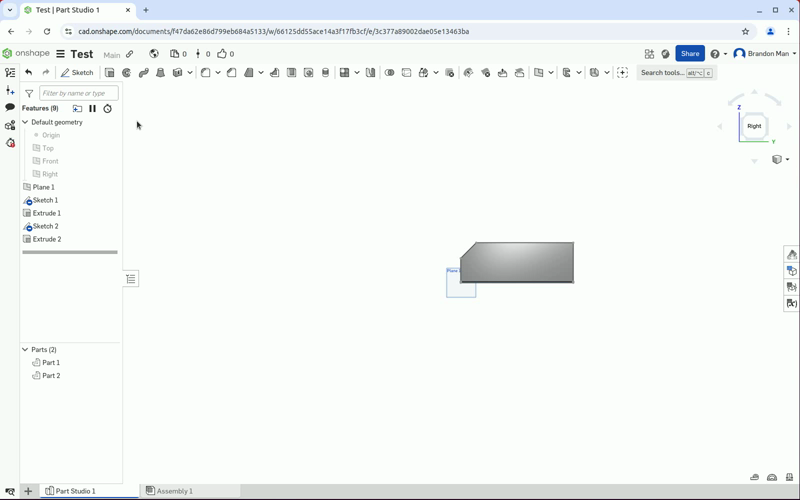
key(right, 2)
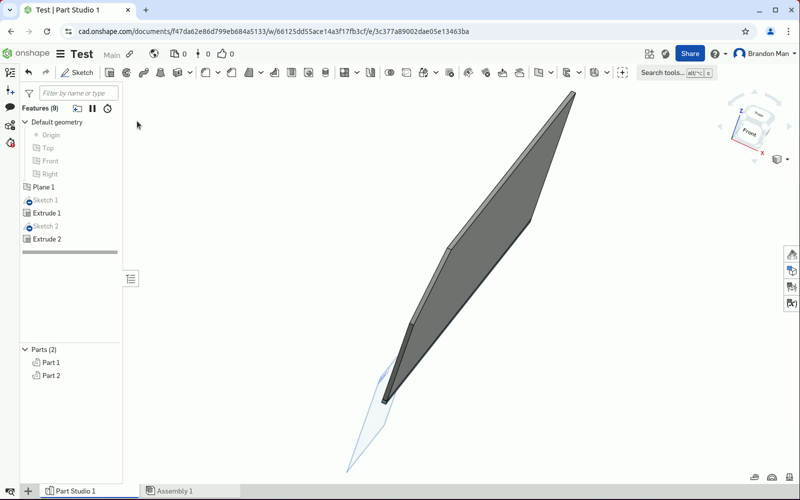
key(down, 2)
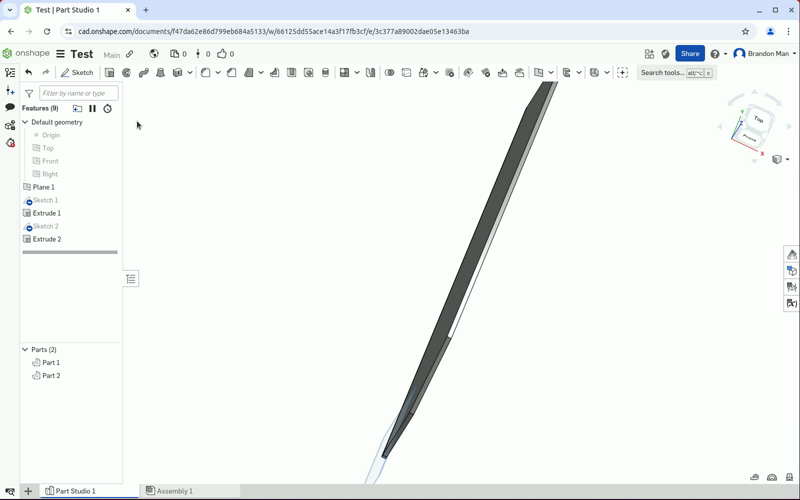
key(up, 2)
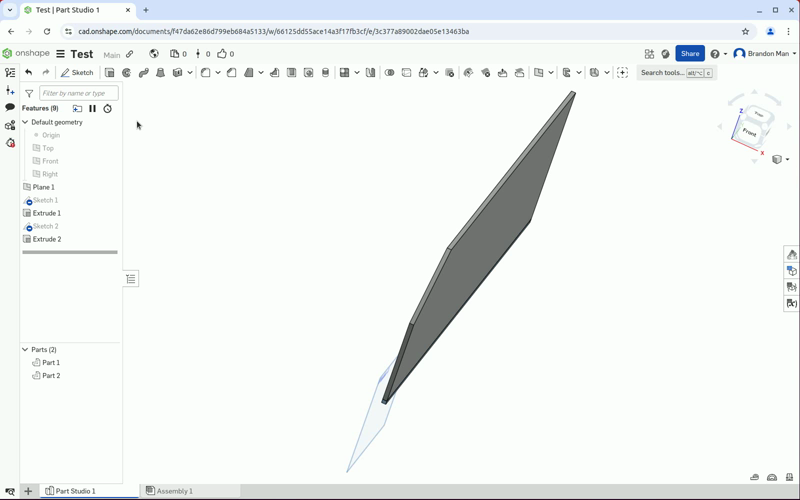
key(left, 2)
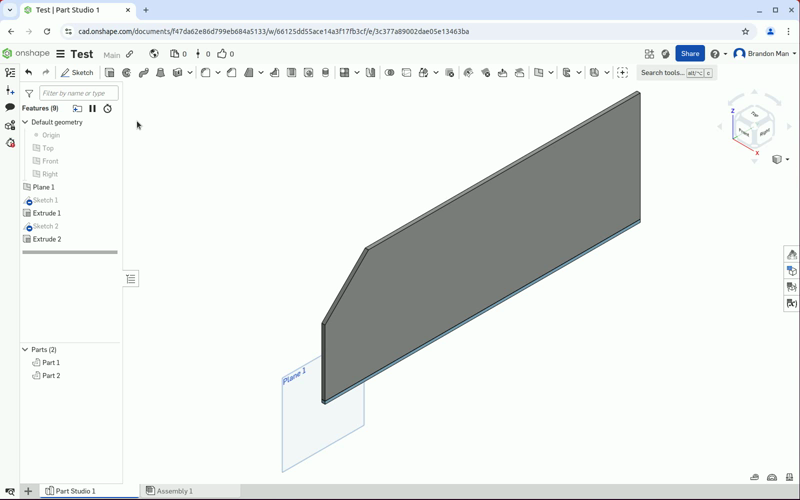
mouse_move(73, 189)
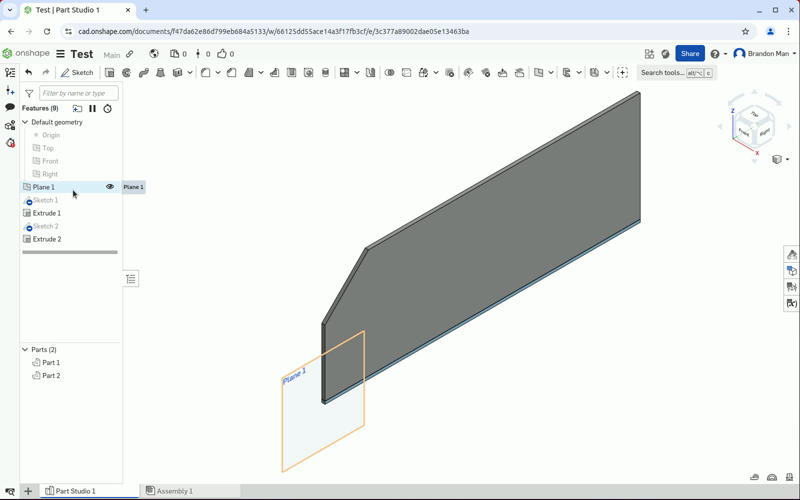
click(73, 189)